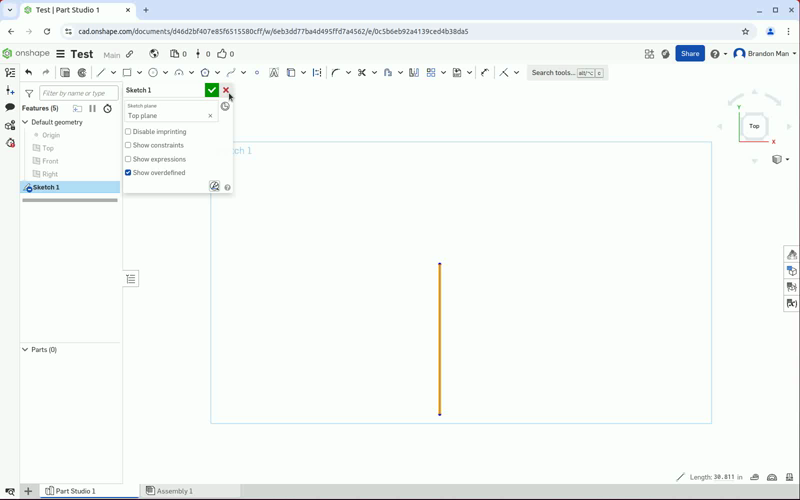
key(shift+h)
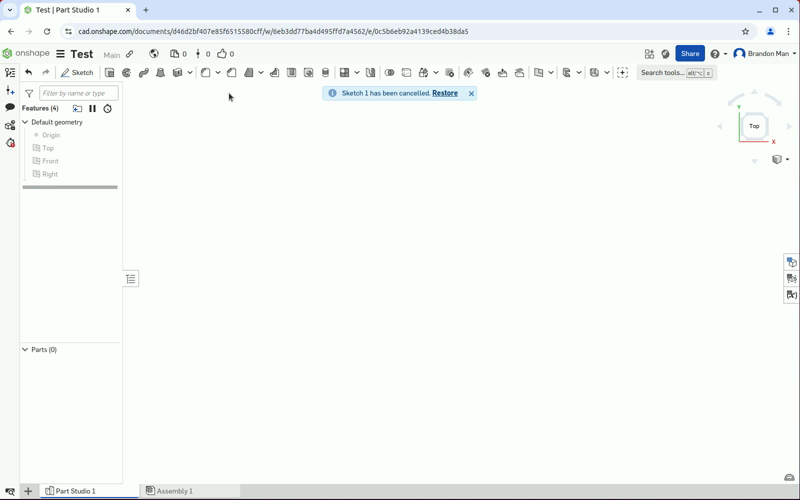
mouse_move(73, 352)
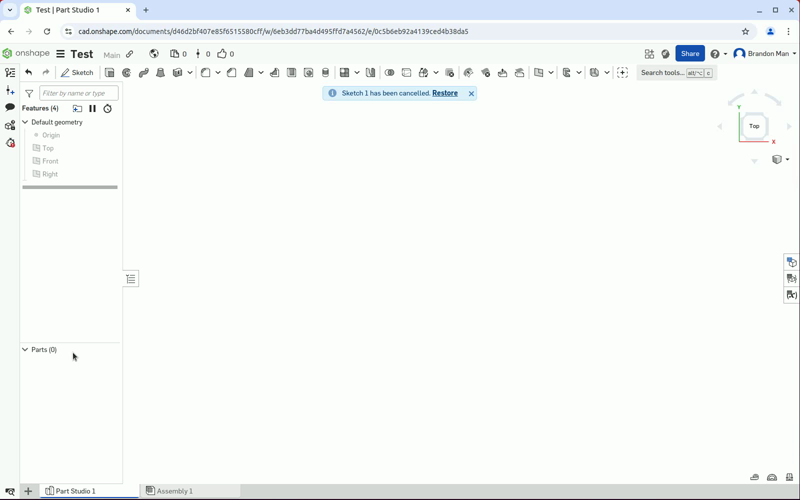
key(y)
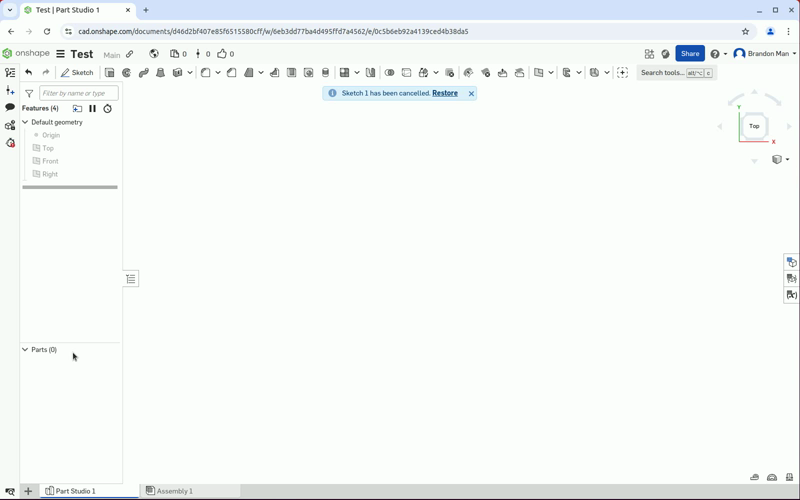
key(shift+p)
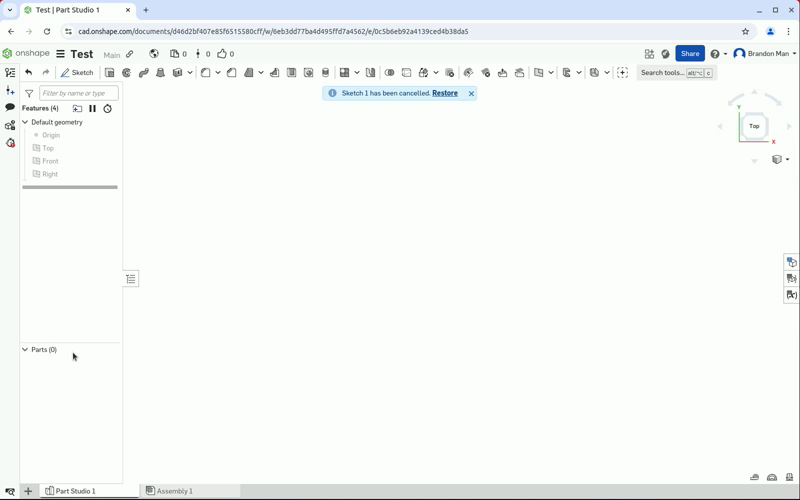
key(space)
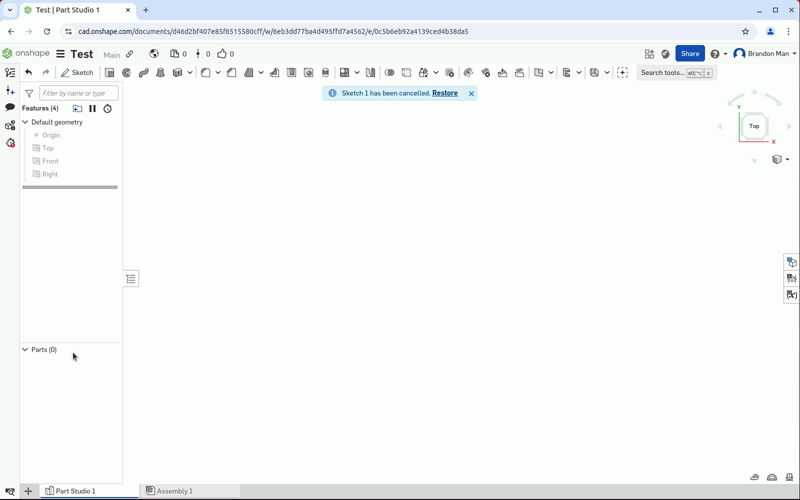
key_down(shift)
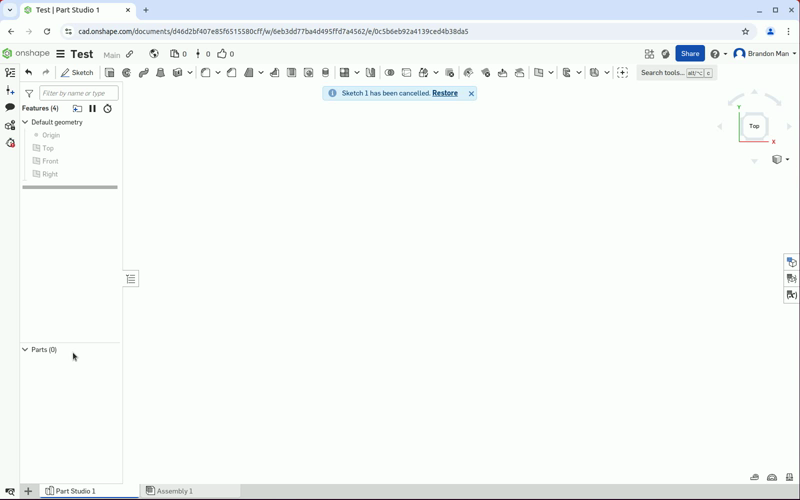
key(up)
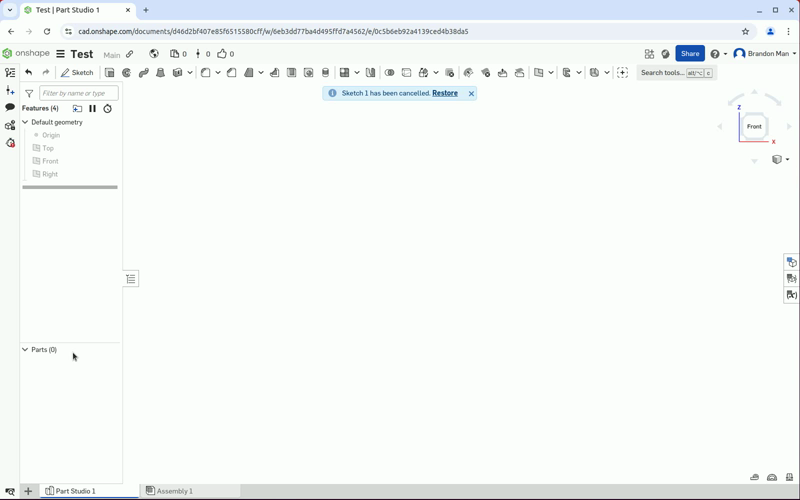
key_up(shift)
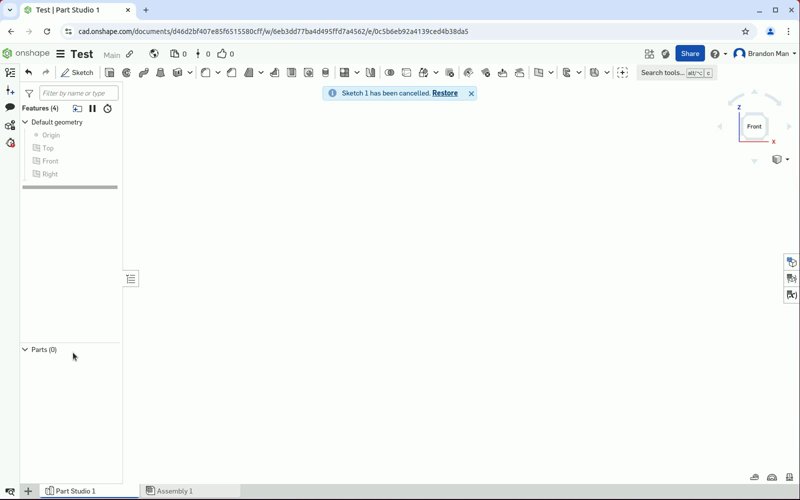
mouse_move(73, 352)
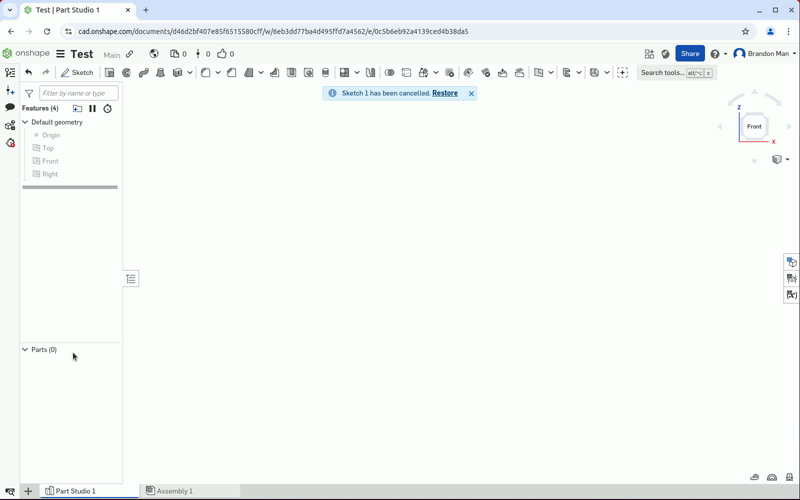
key(shift+y)
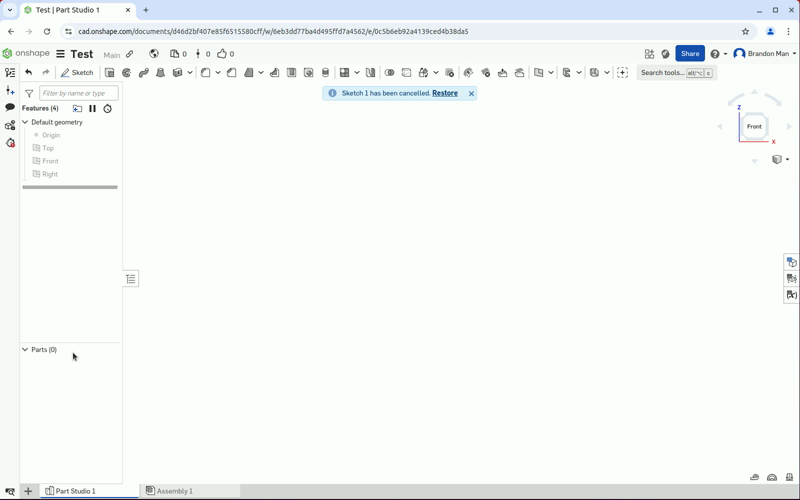
key(shift+s)
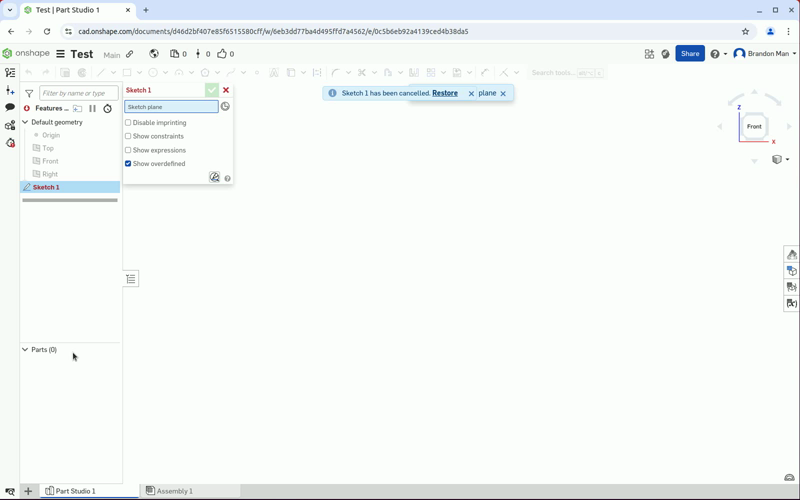
mouse_move(73, 163)
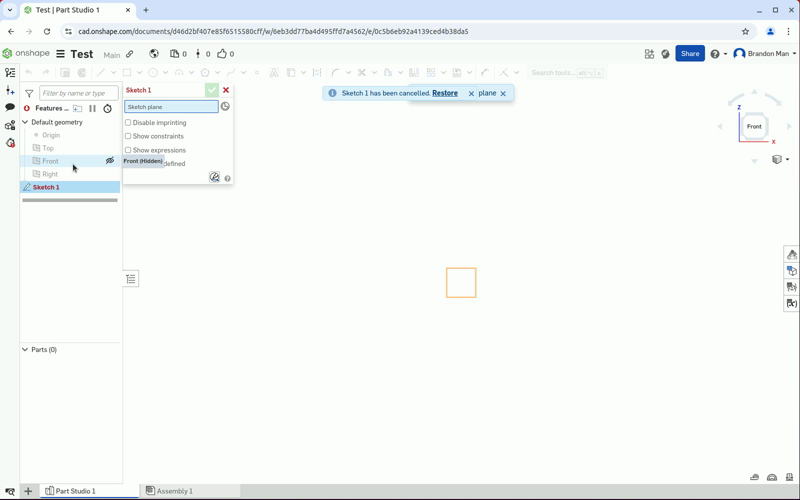
click(73, 163)
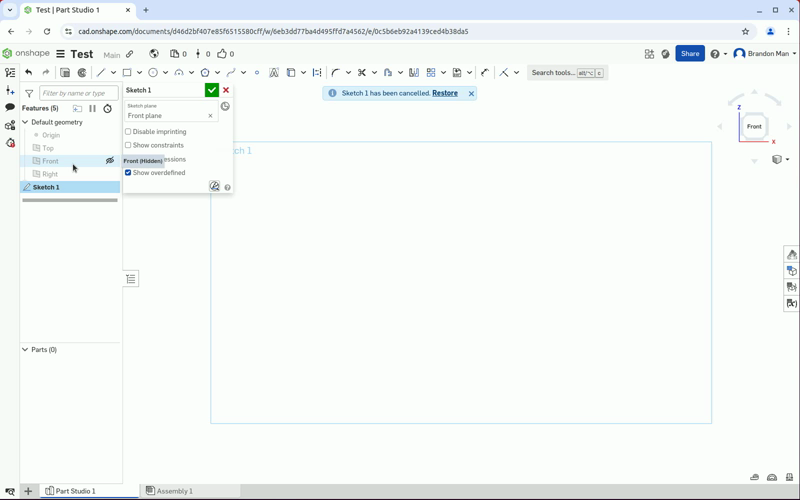
mouse_move(73, 352)
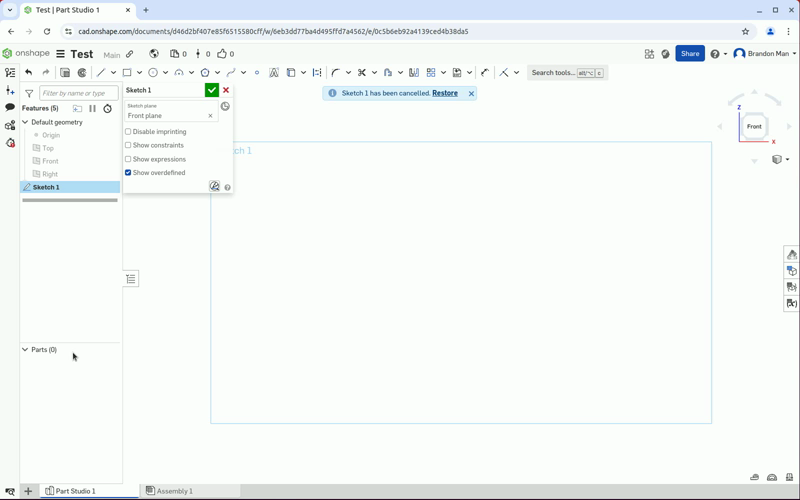
key(y)
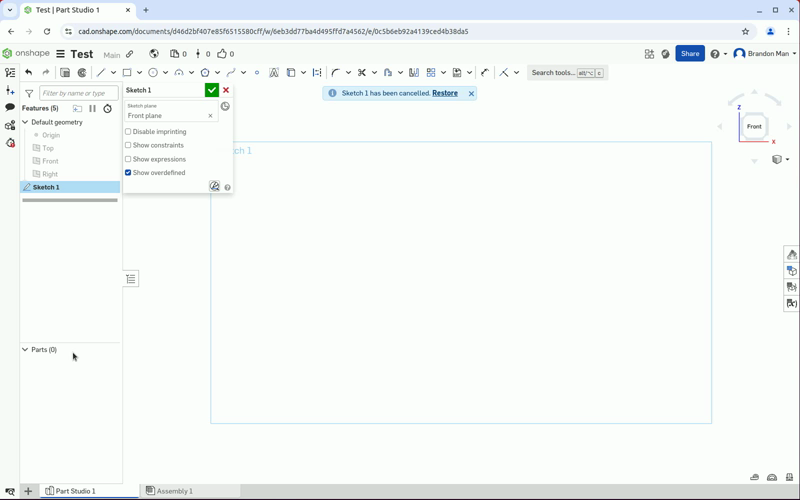
key(c)
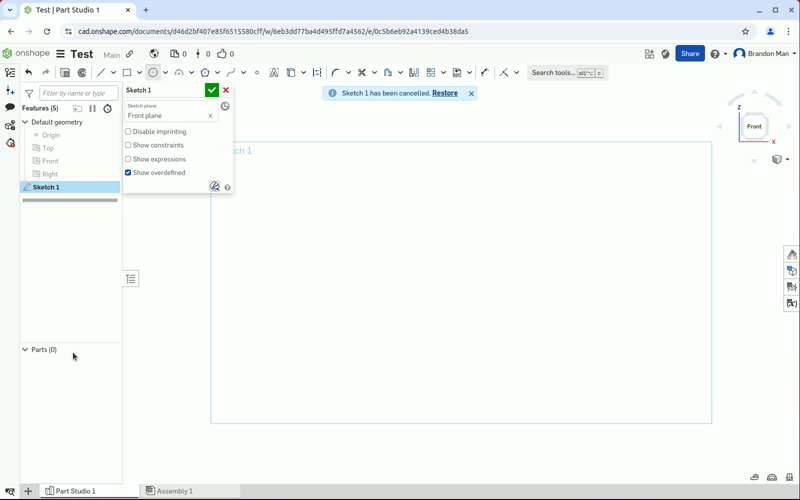
key_down(shift)
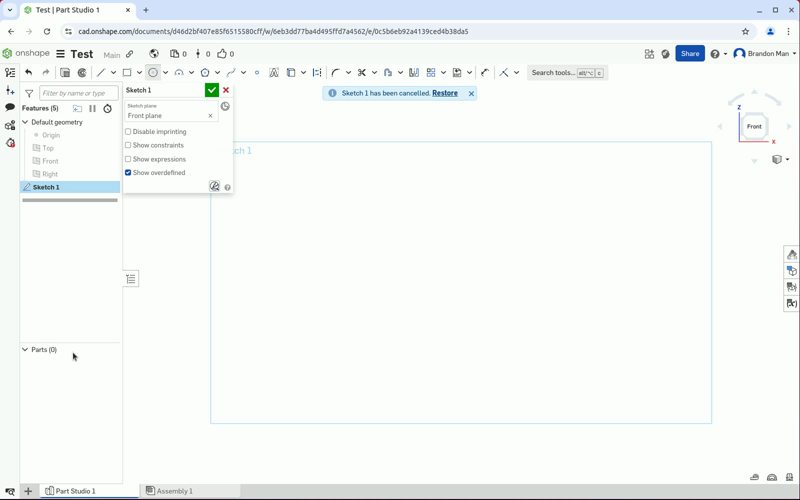
mouse_move(461, 282)
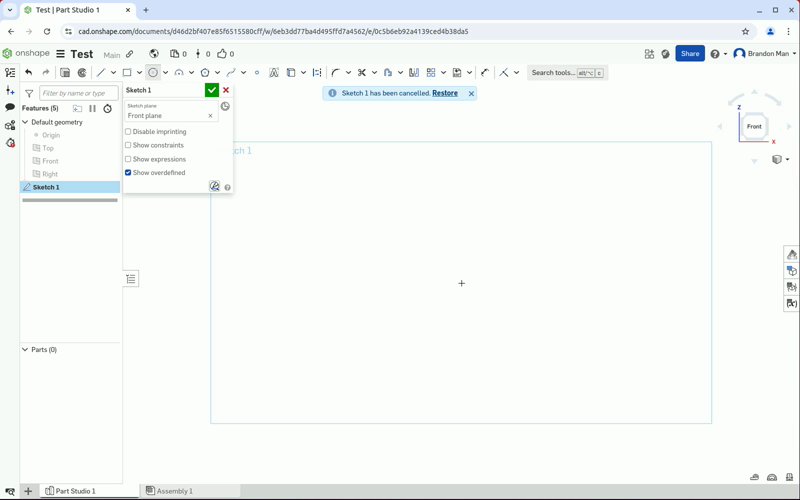
click(461, 282)
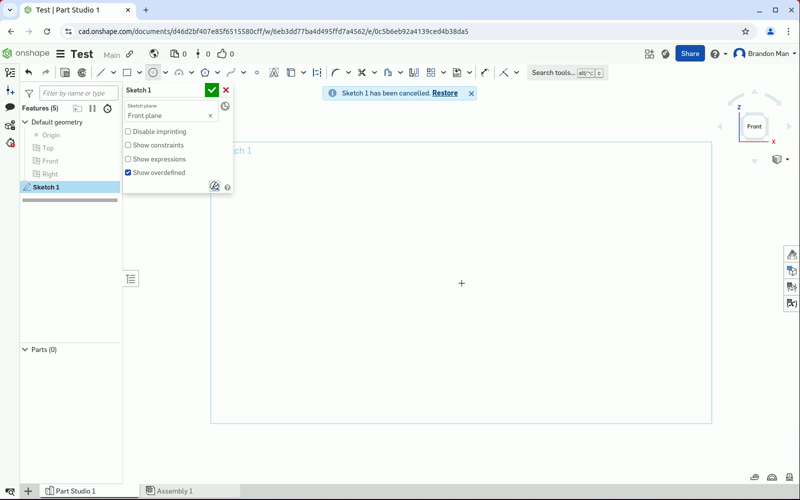
key_up(shift)
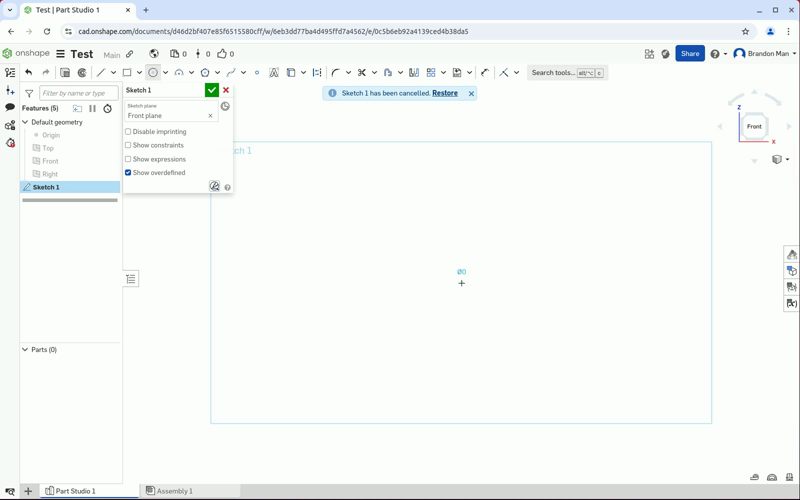
mouse_move(549, 282)
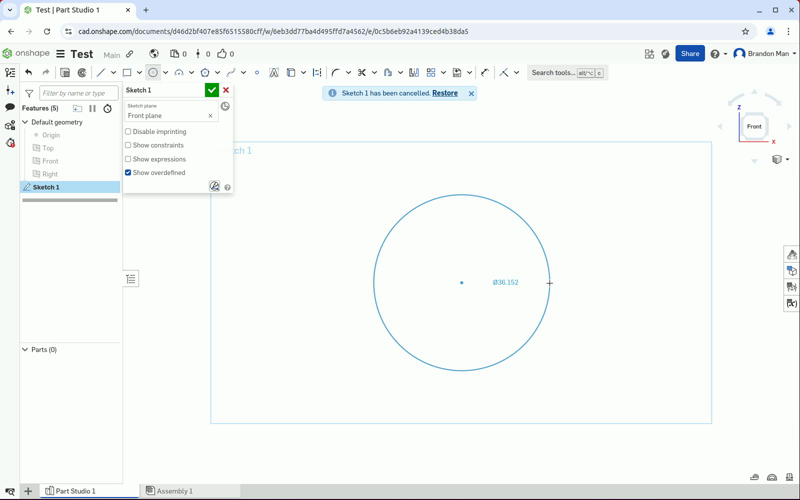
click(549, 282)
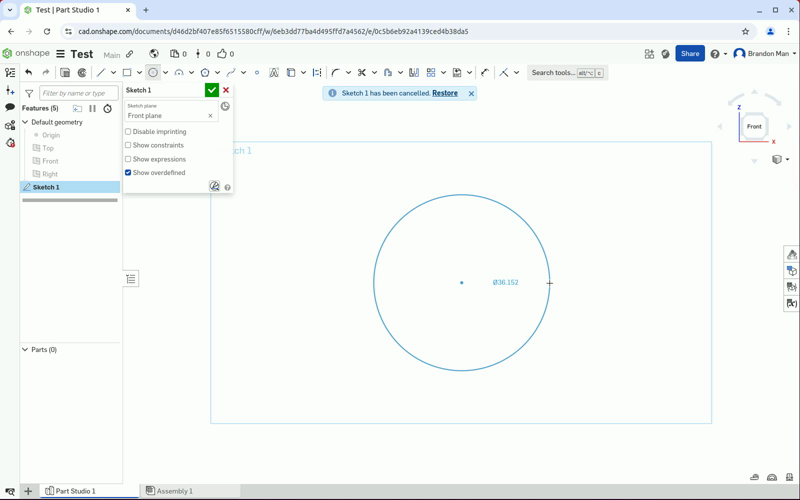
key(esc)
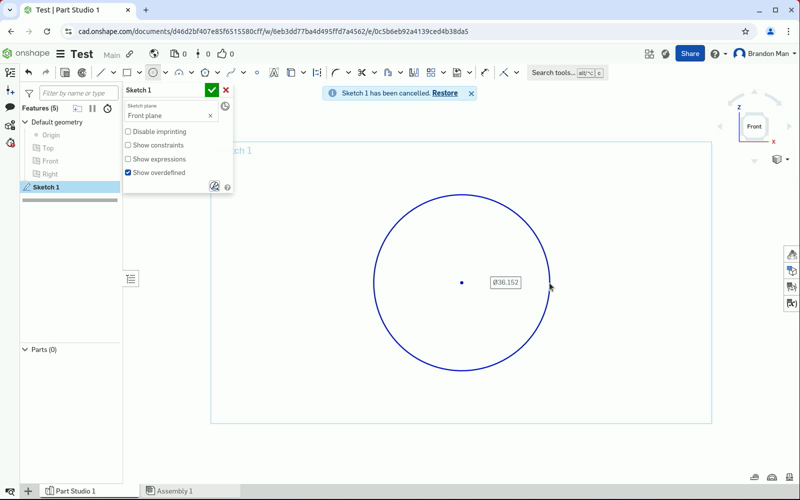
key(c)
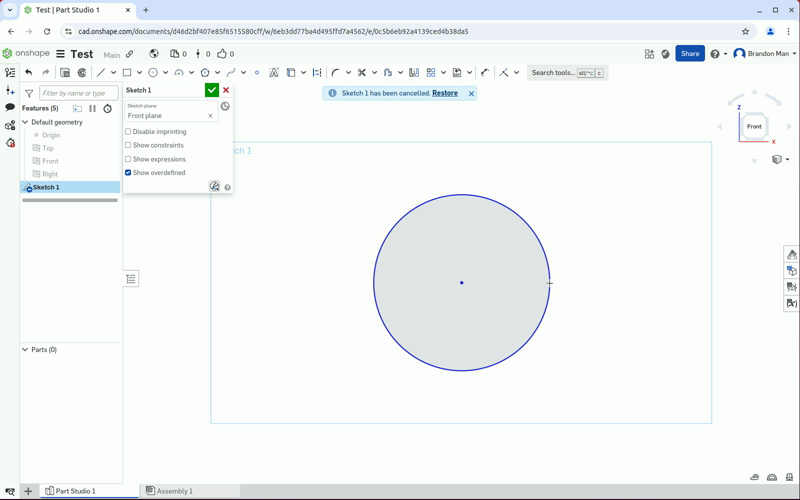
key_down(shift)
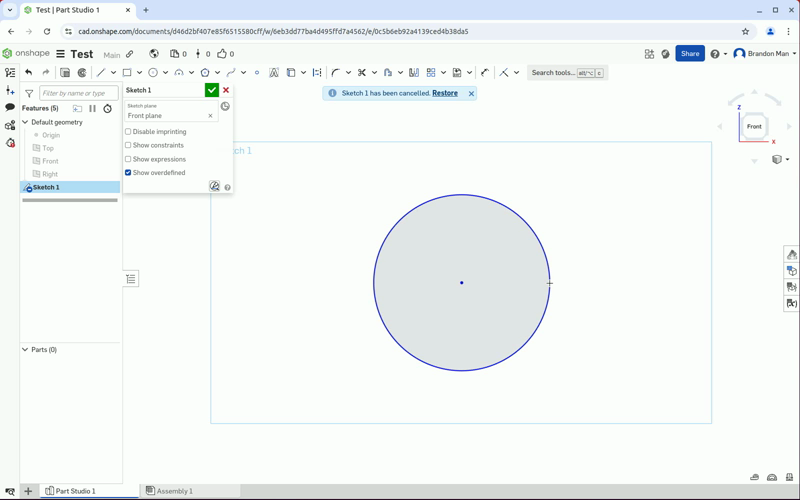
mouse_move(461, 282)
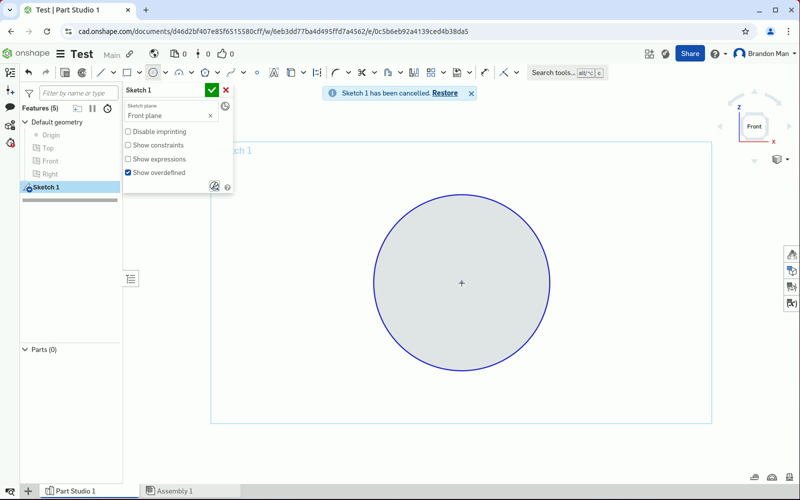
click(461, 282)
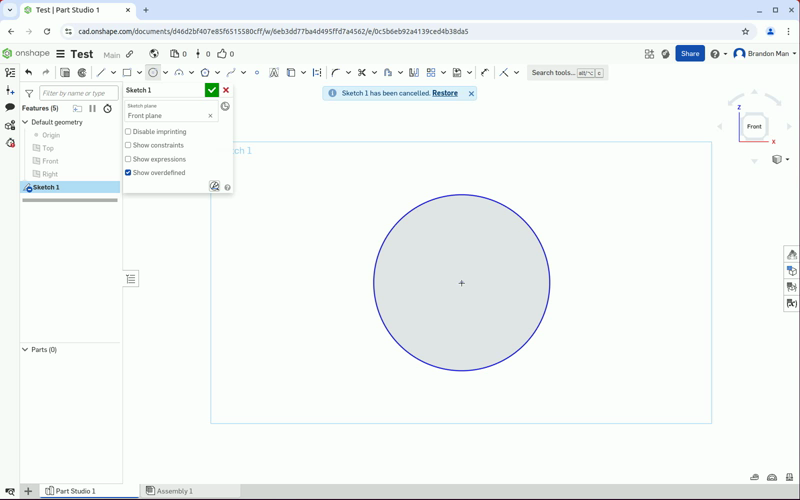
key_up(shift)
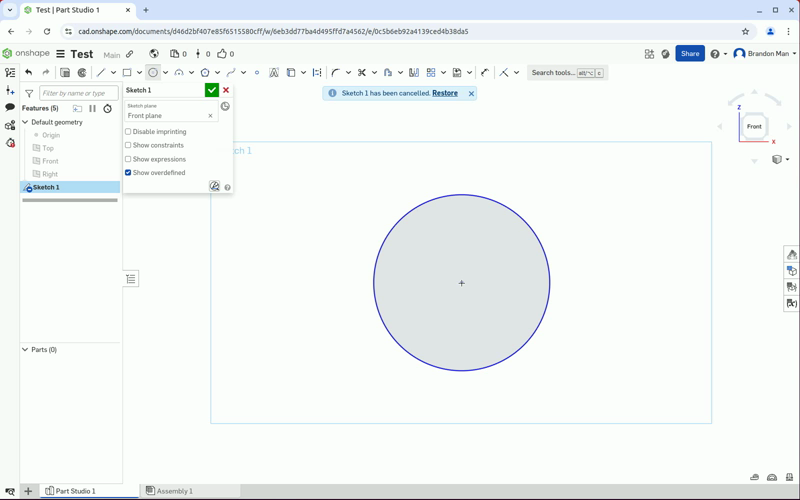
mouse_move(520, 282)
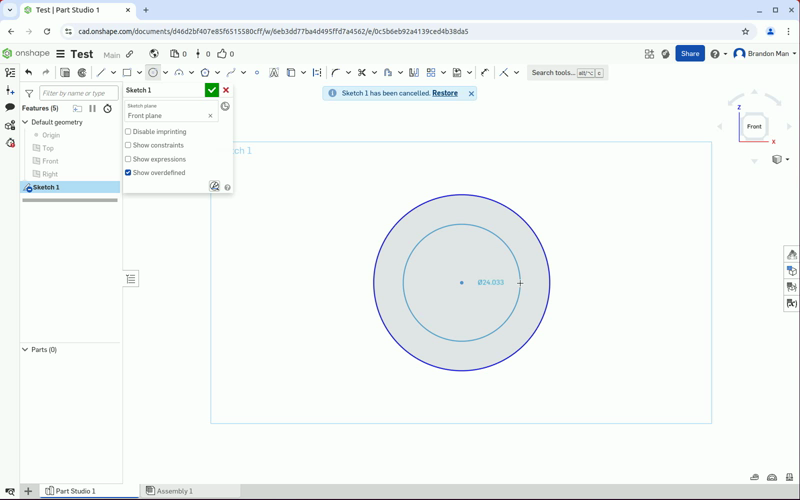
click(520, 282)
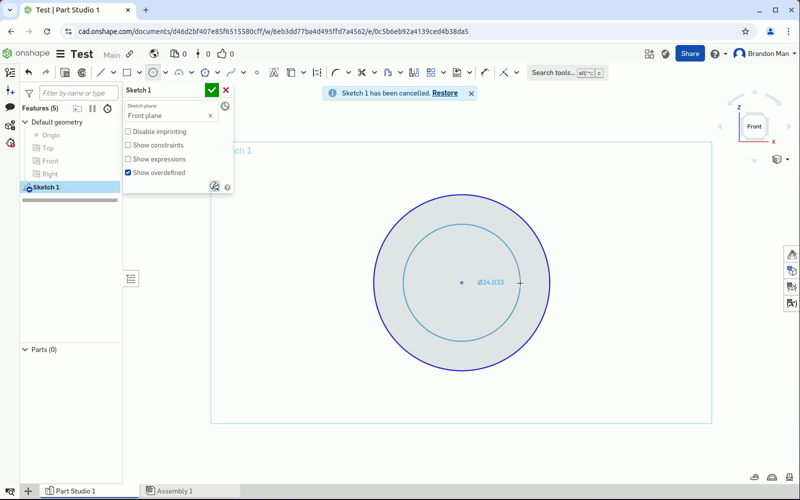
key(esc)
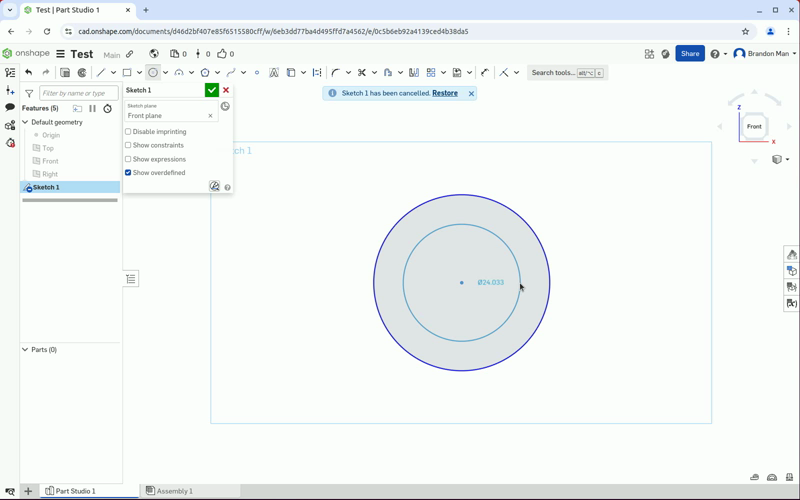
mouse_move(387, 270)
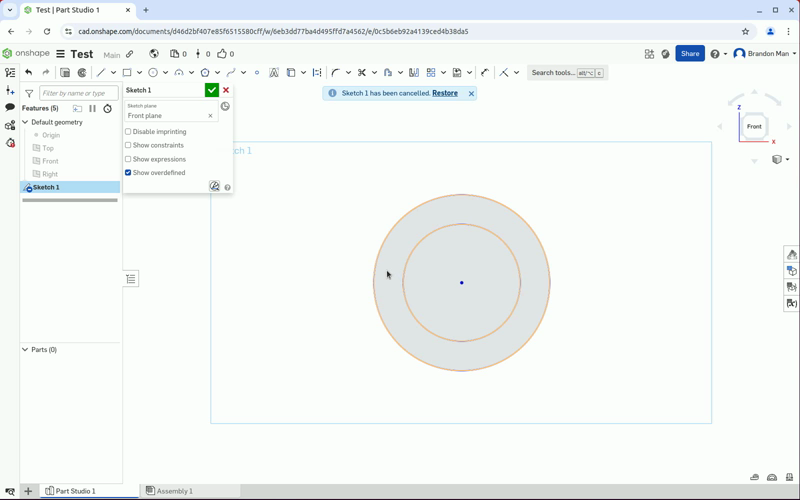
click(387, 270)
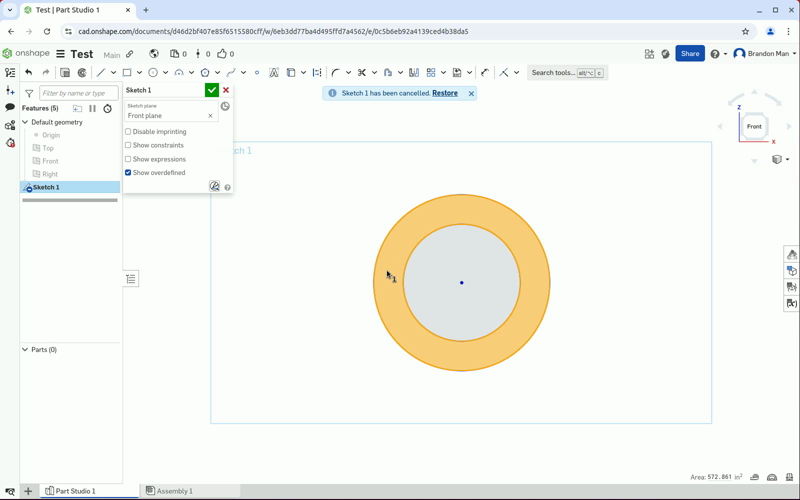
mouse_move(73, 352)
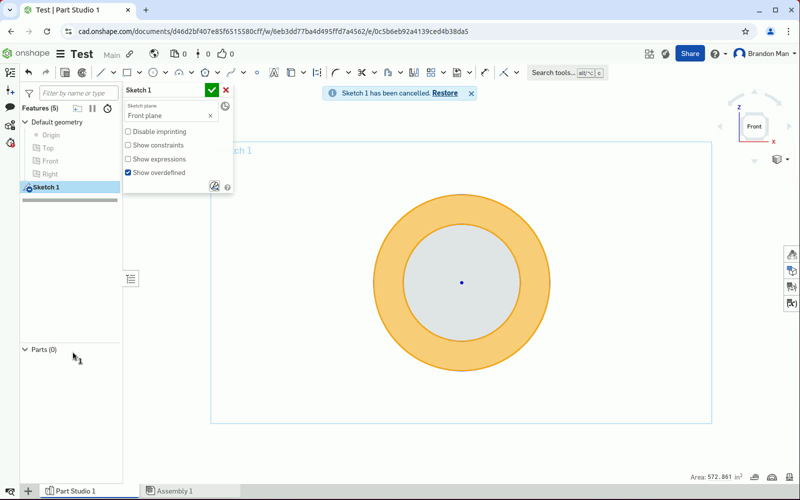
key(shift+y)
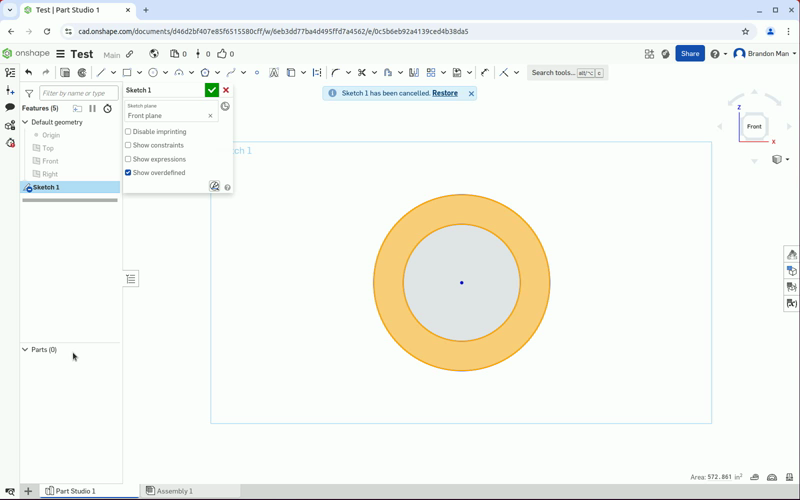
key(shift+e)
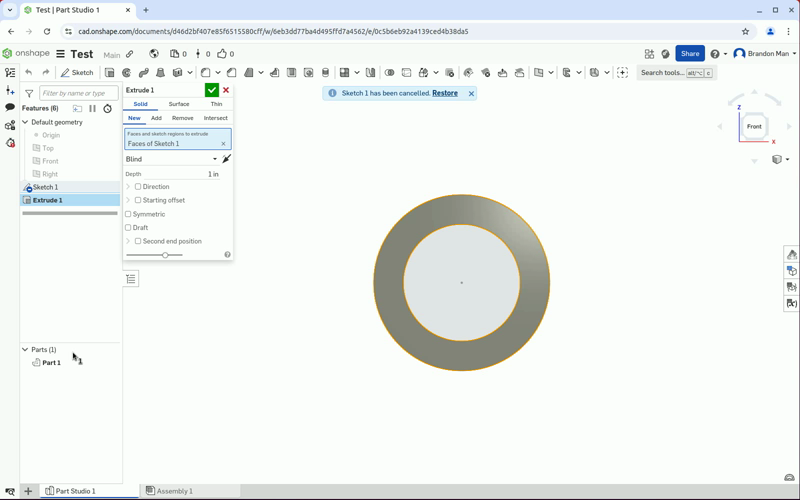
mouse_move(143, 106)
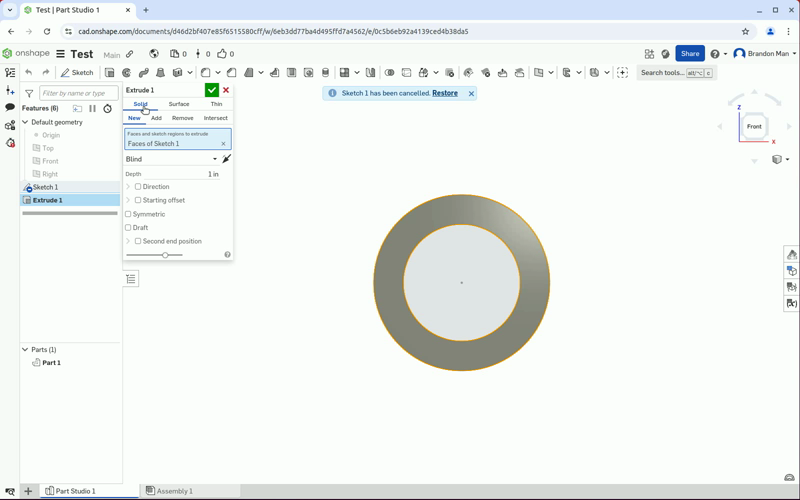
click(143, 106)
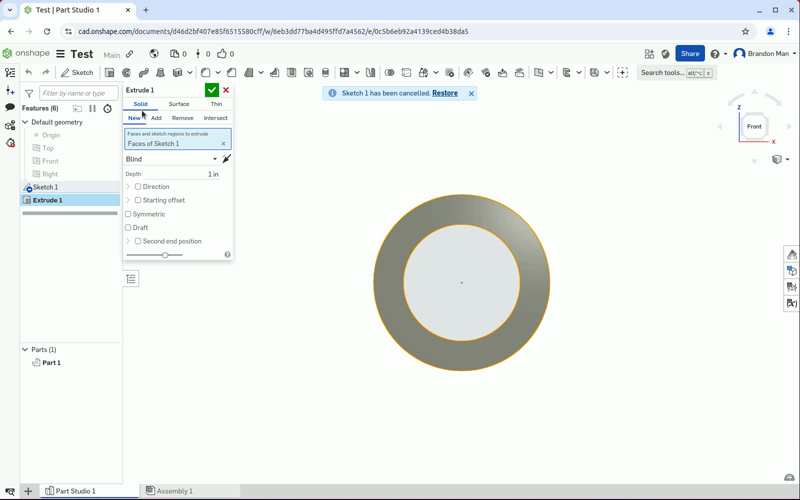
mouse_move(137, 120)
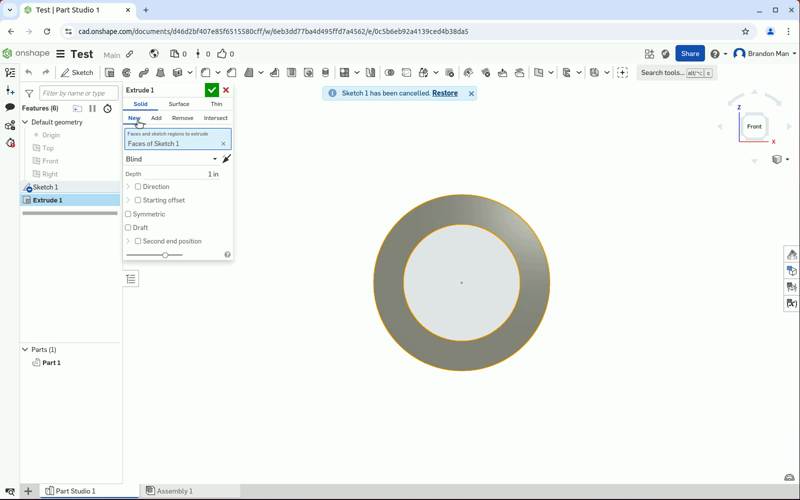
click(137, 120)
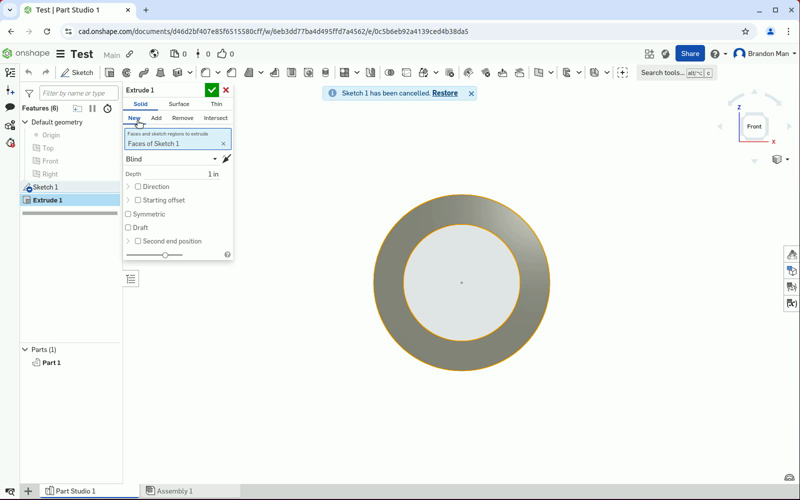
key(tab, 4)
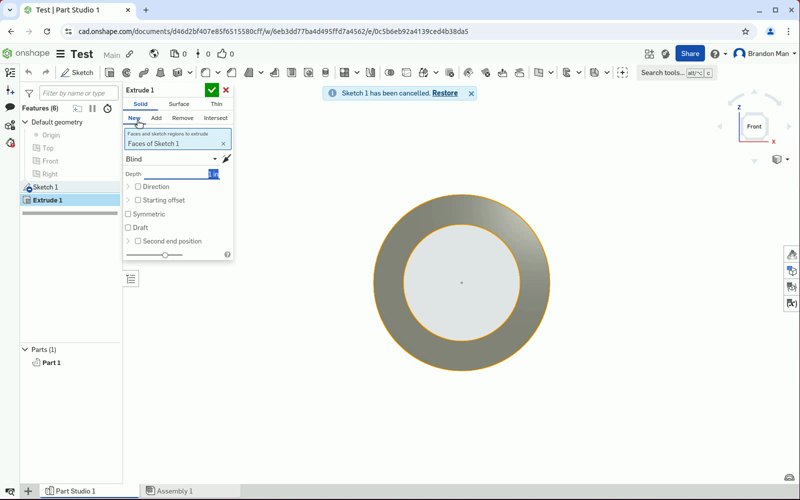
text(-23.108)
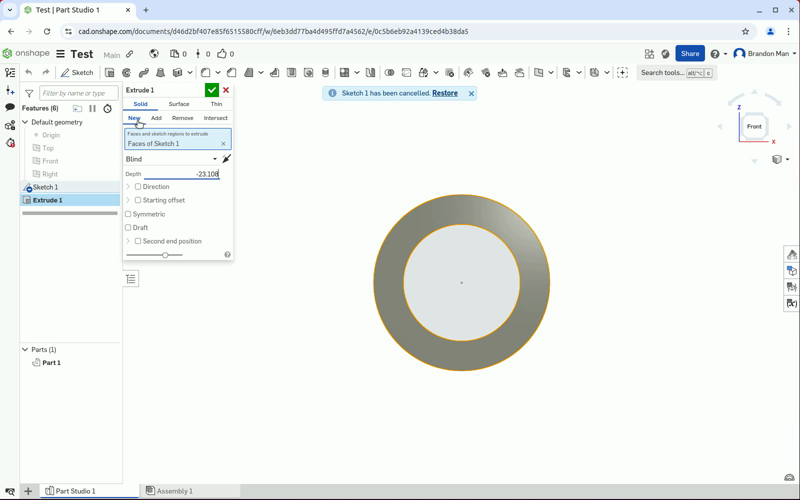
key(enter)
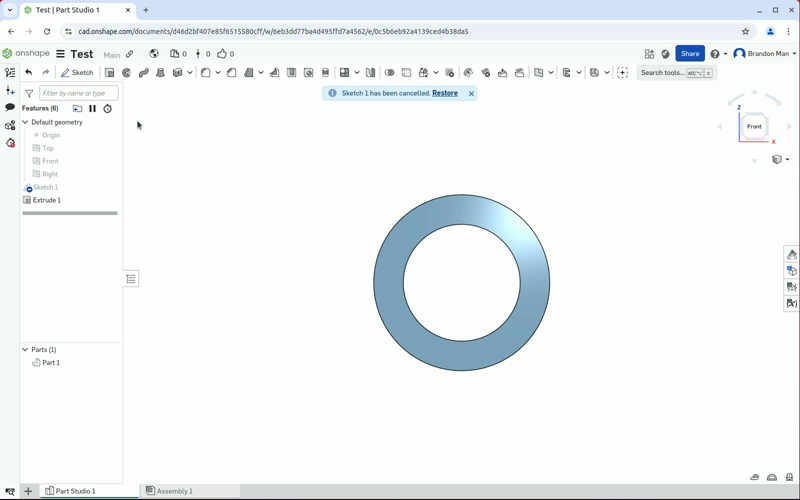
key(shift+h)
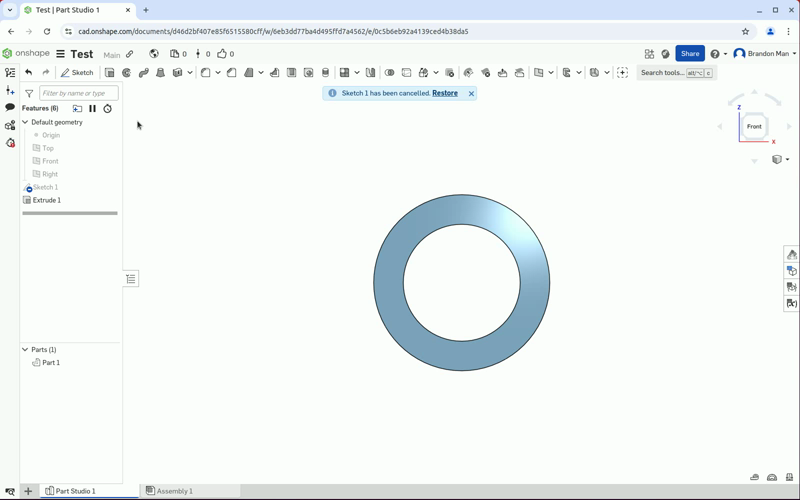
key(shift+h)
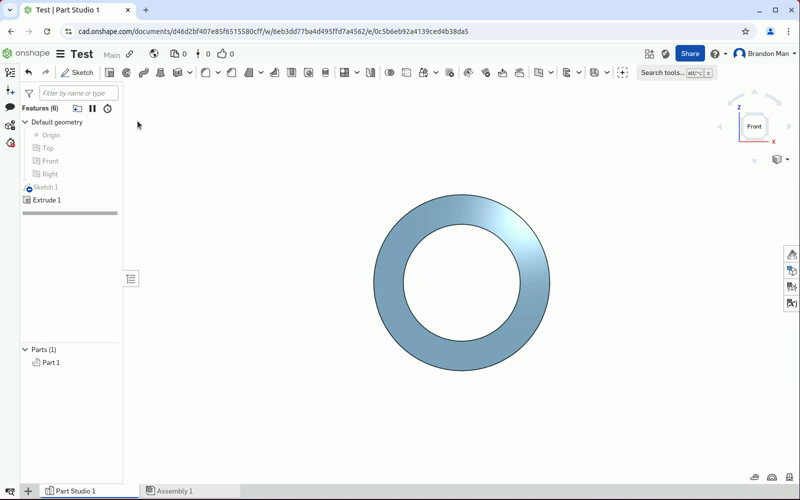
mouse_move(73, 189)
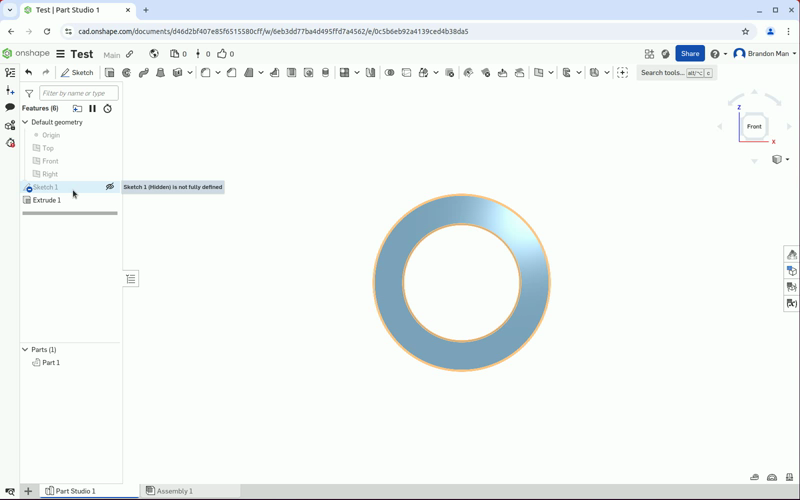
click(73, 189)
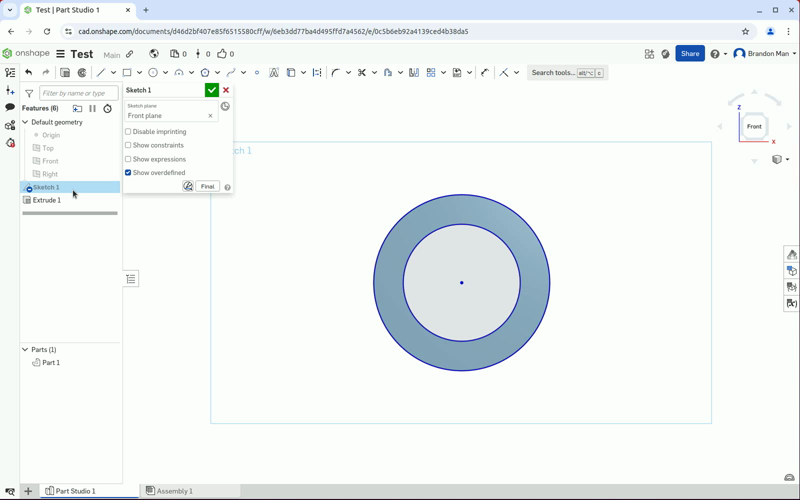
mouse_move(229, 92)
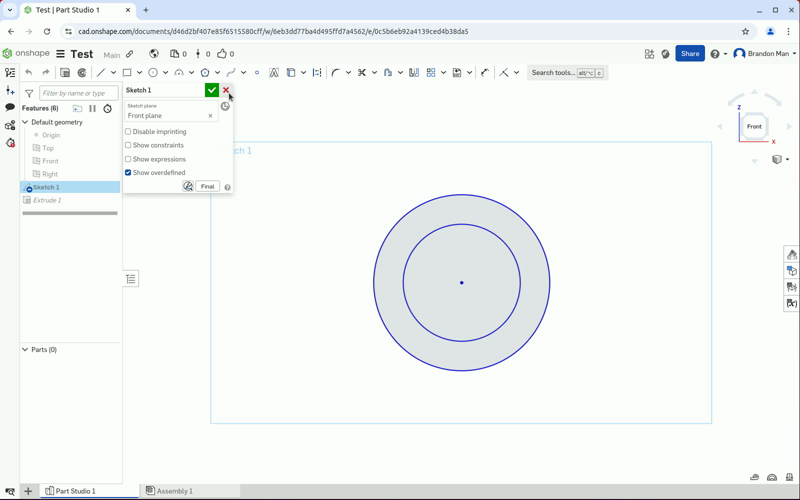
click(229, 92)
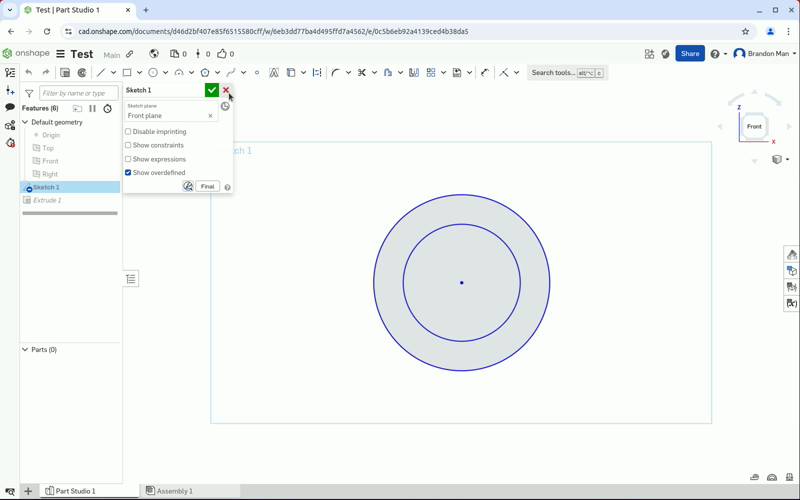
key(shift+s)
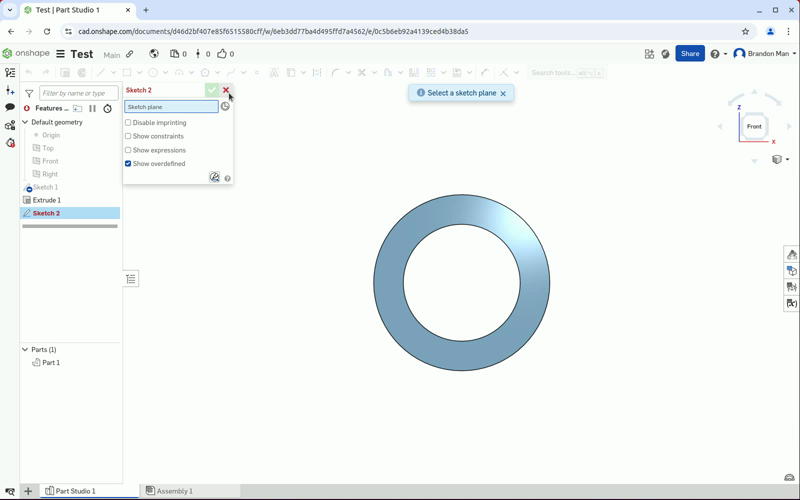
mouse_move(73, 163)
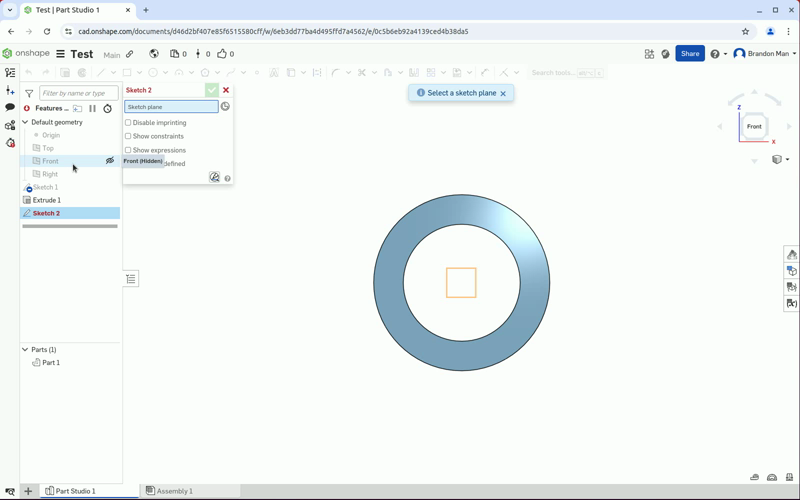
click(73, 163)
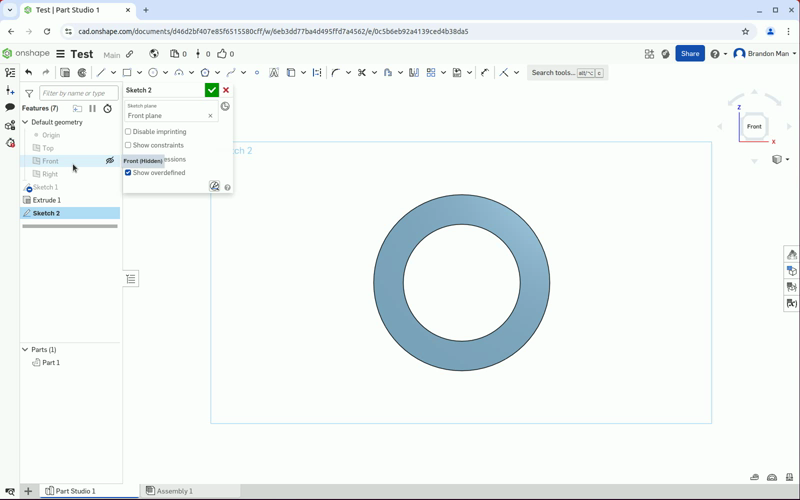
mouse_move(73, 352)
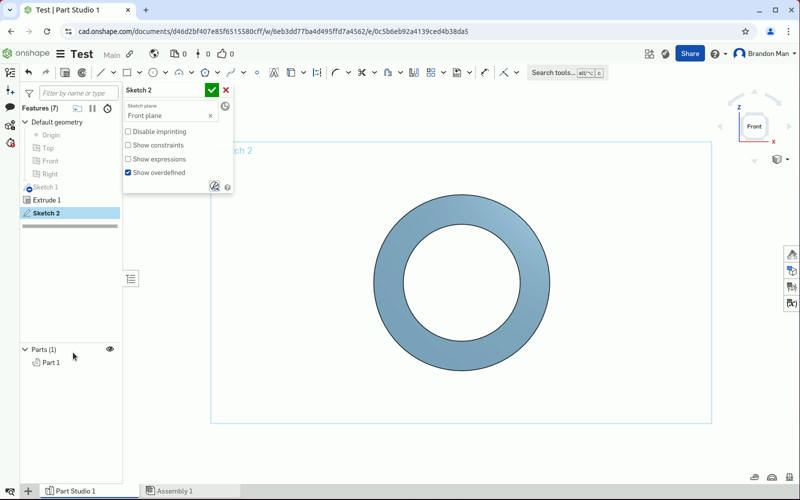
key(y)
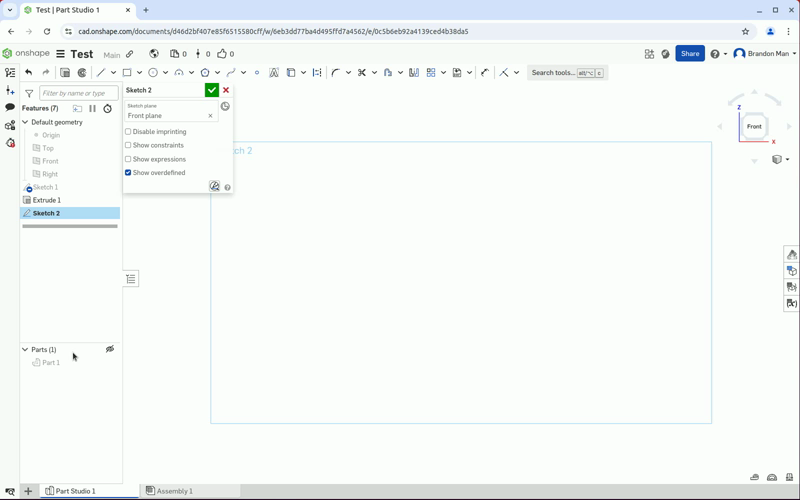
key(c)
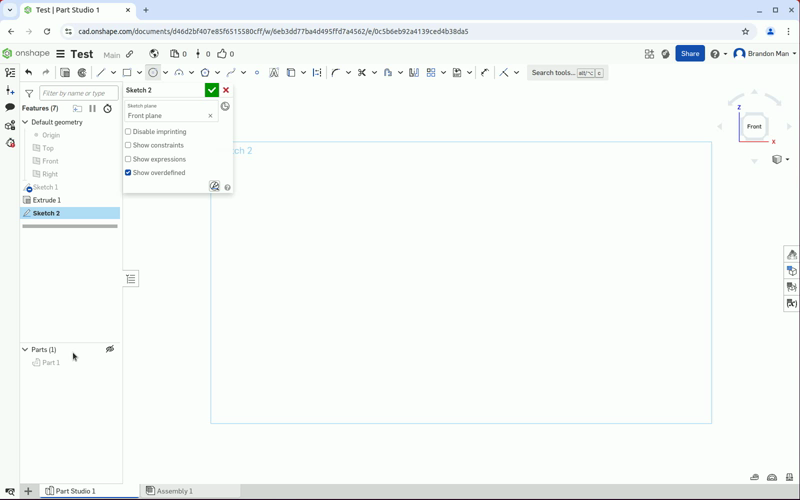
key_down(shift)
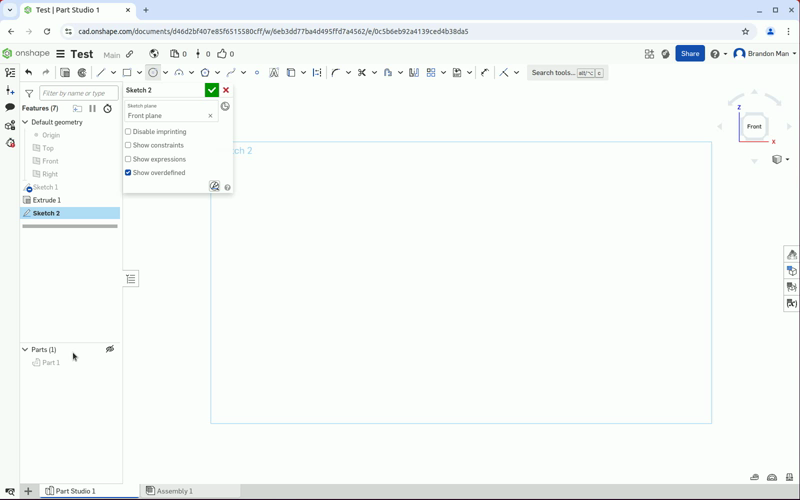
mouse_move(461, 282)
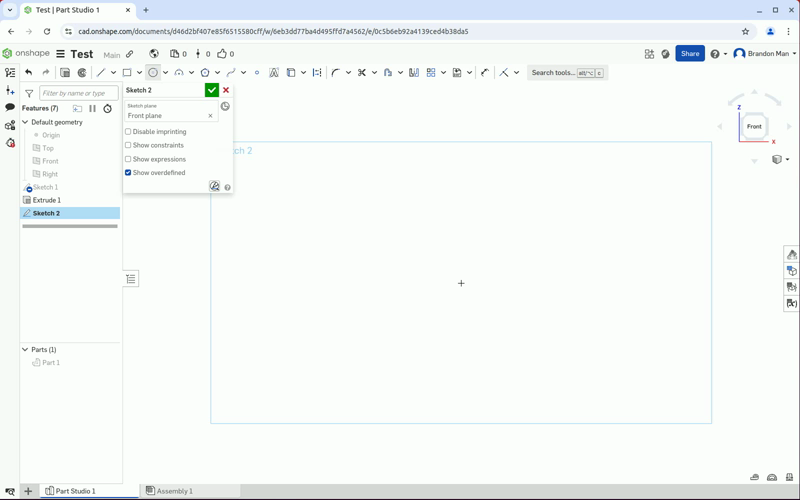
click(461, 282)
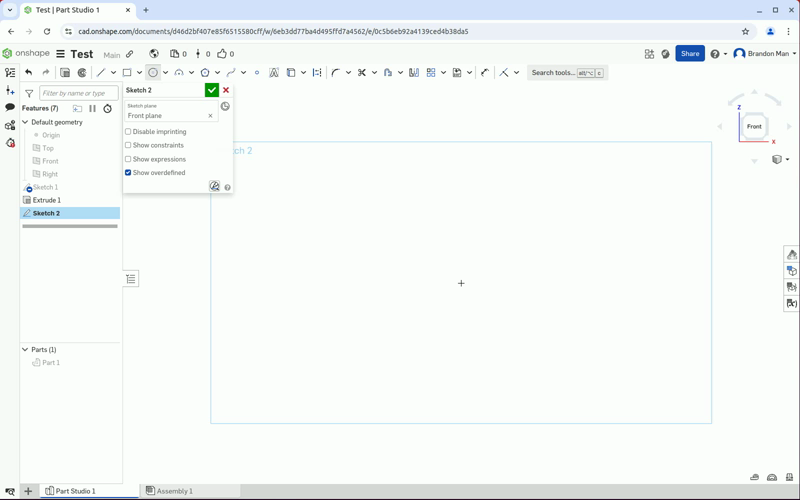
key_up(shift)
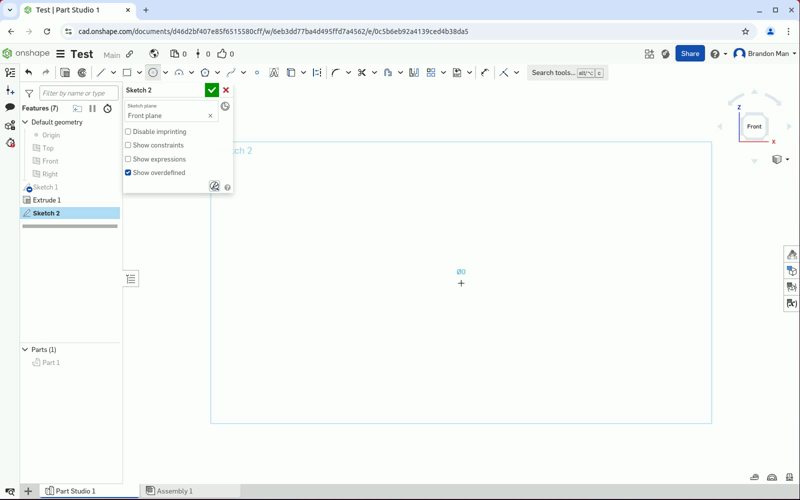
mouse_move(574, 282)
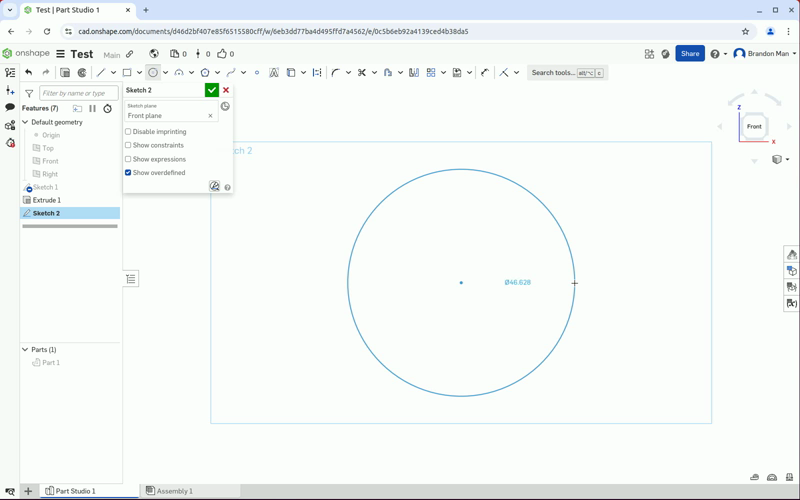
click(574, 282)
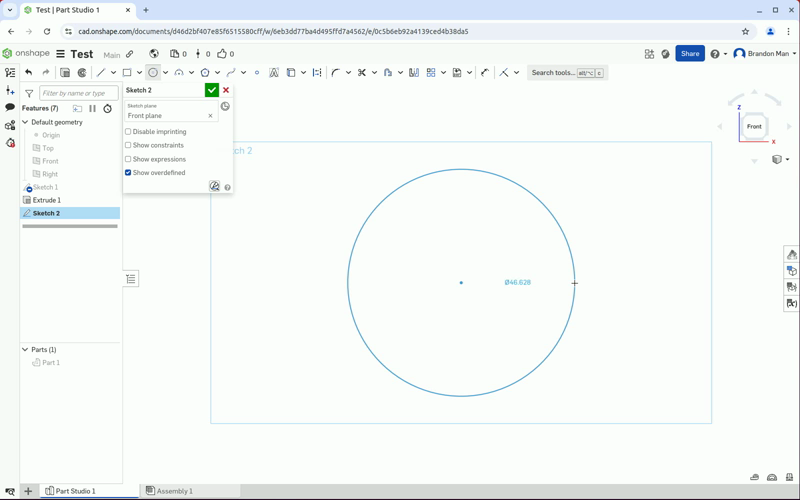
key(esc)
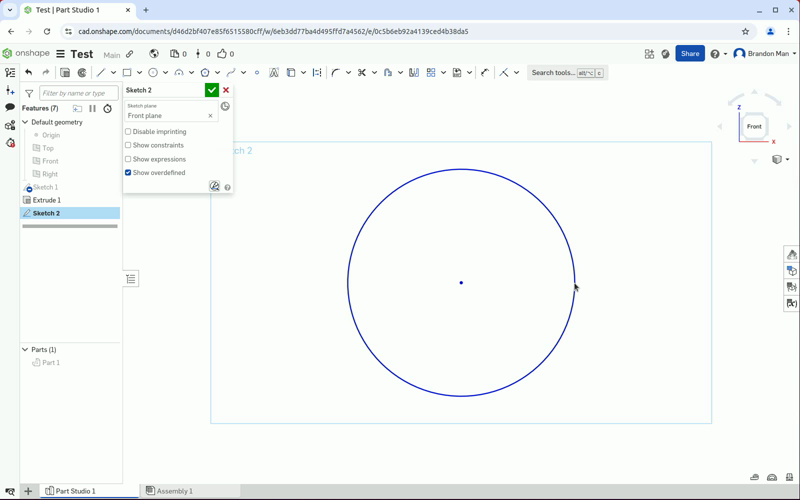
key(c)
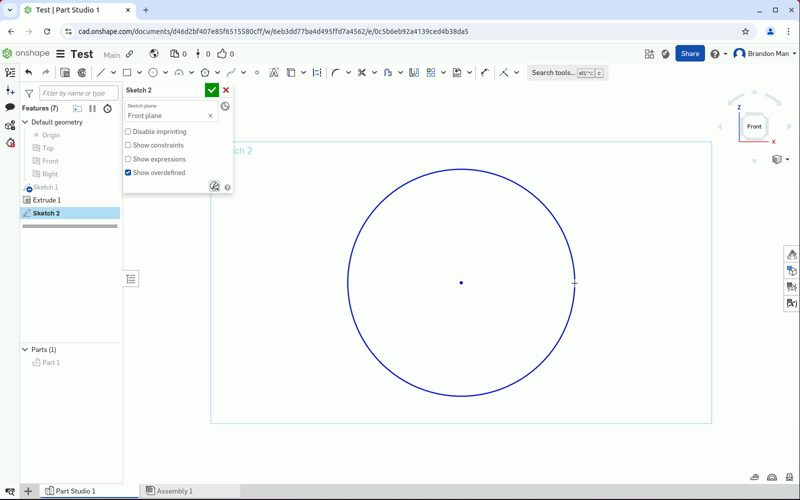
key_down(shift)
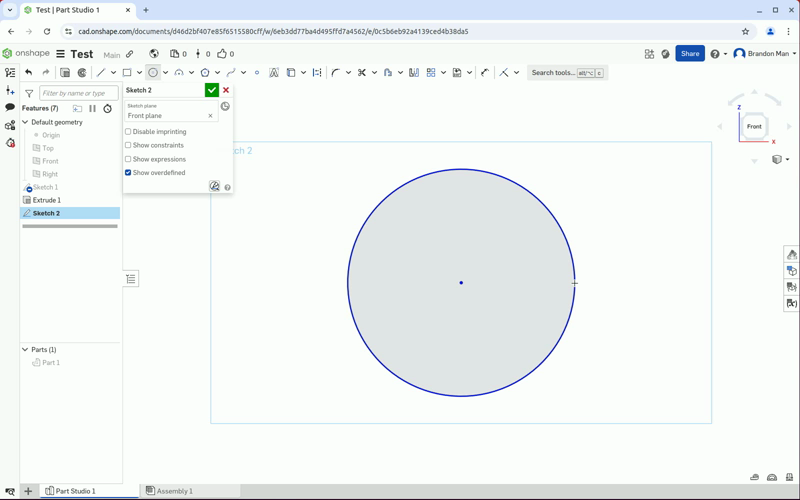
mouse_move(461, 282)
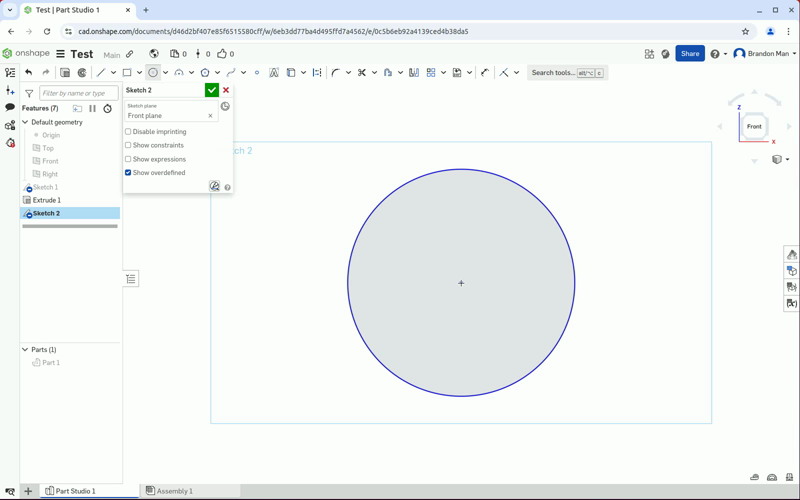
click(461, 282)
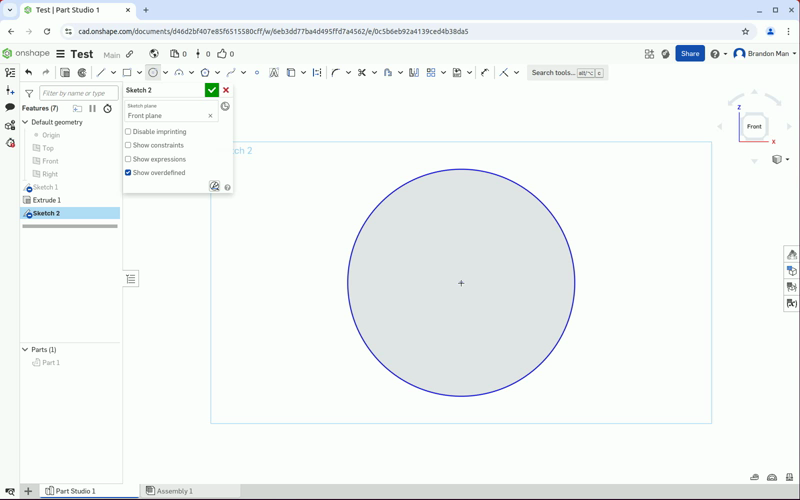
key_up(shift)
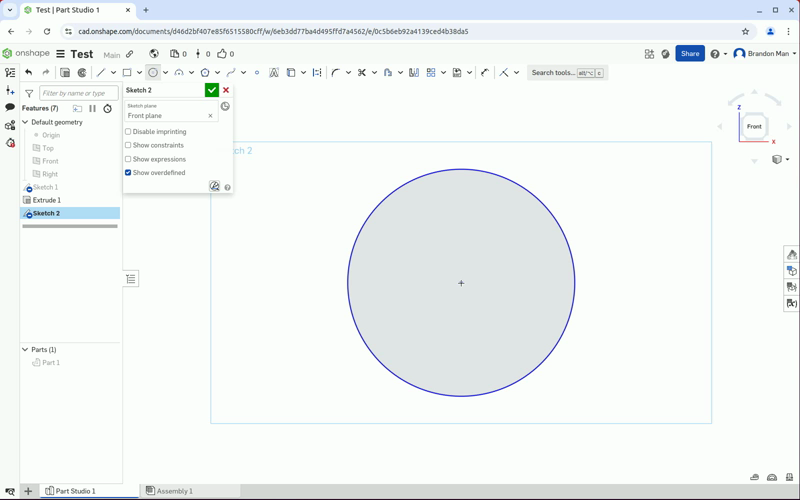
mouse_move(520, 282)
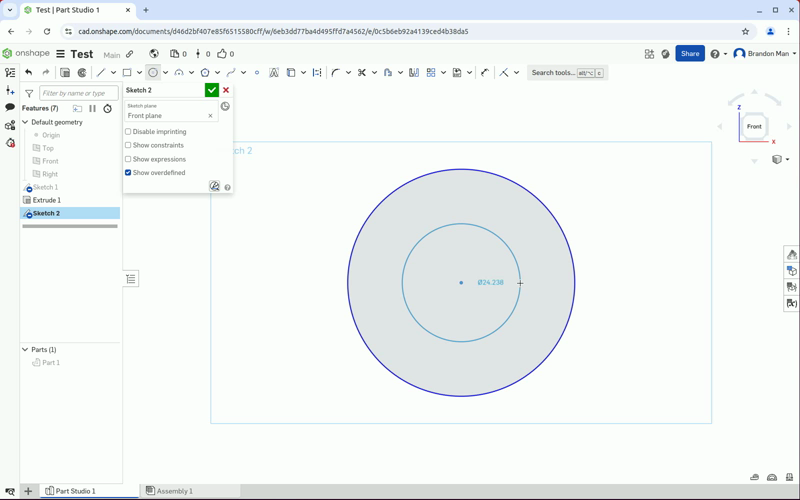
click(520, 282)
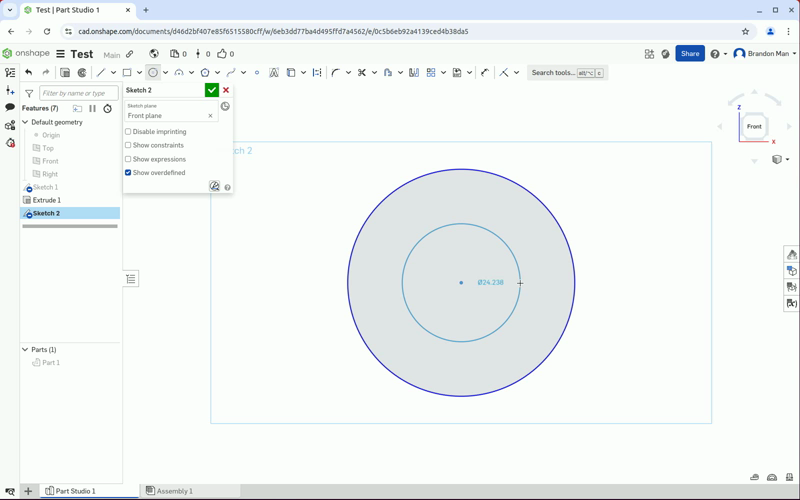
key(esc)
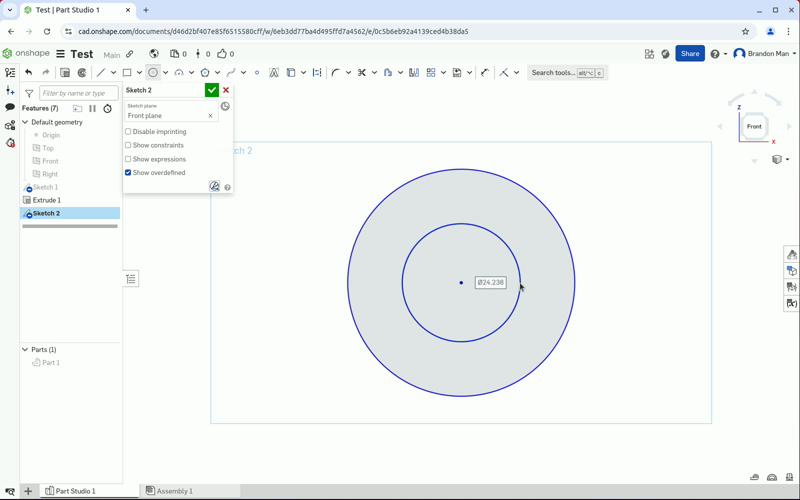
mouse_move(410, 215)
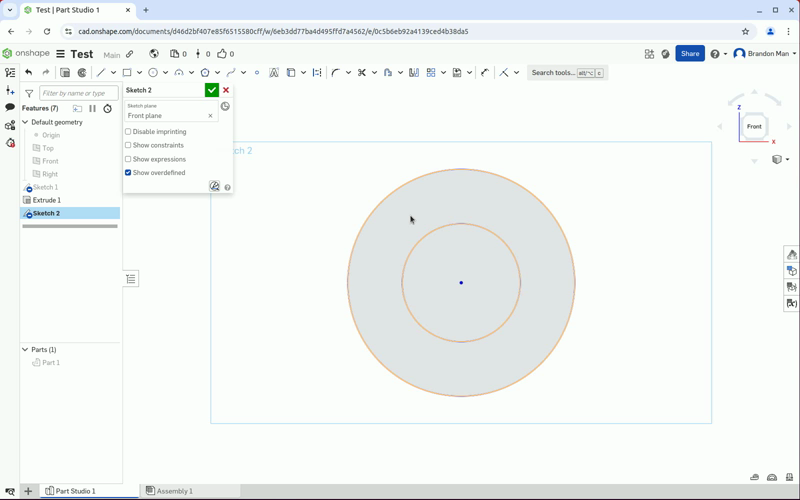
click(410, 215)
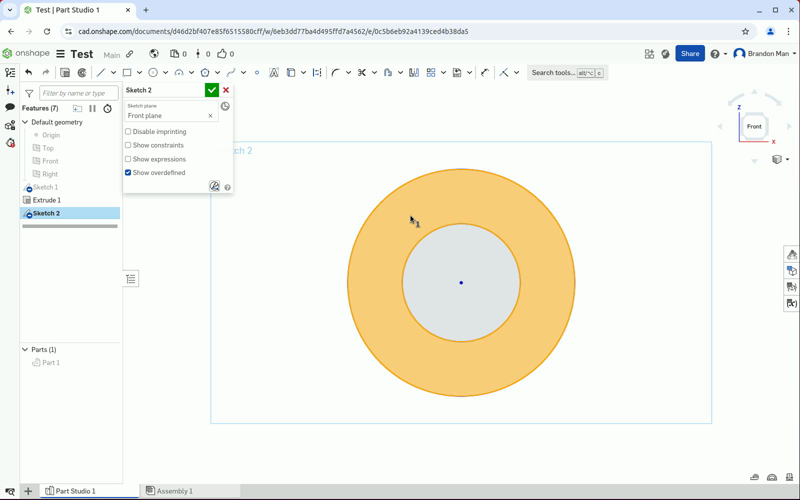
mouse_move(73, 352)
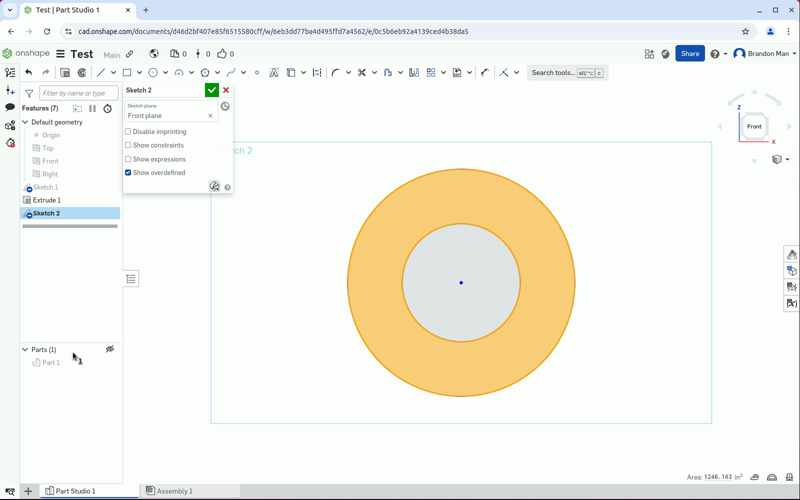
key(shift+y)
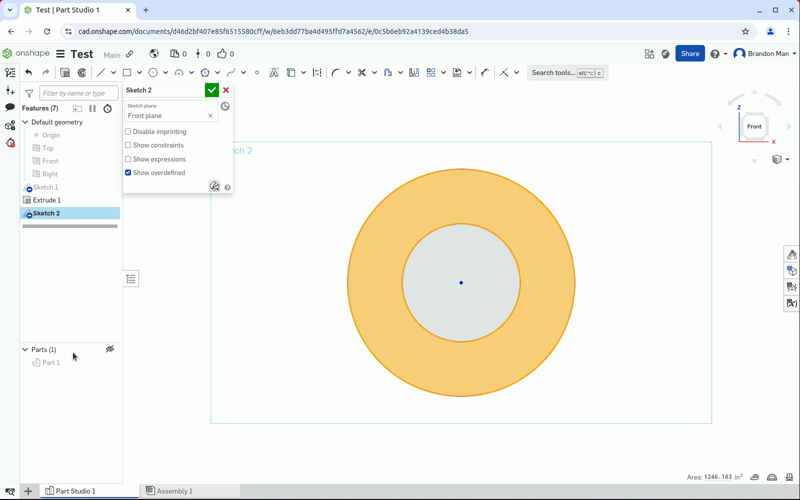
key(shift+e)
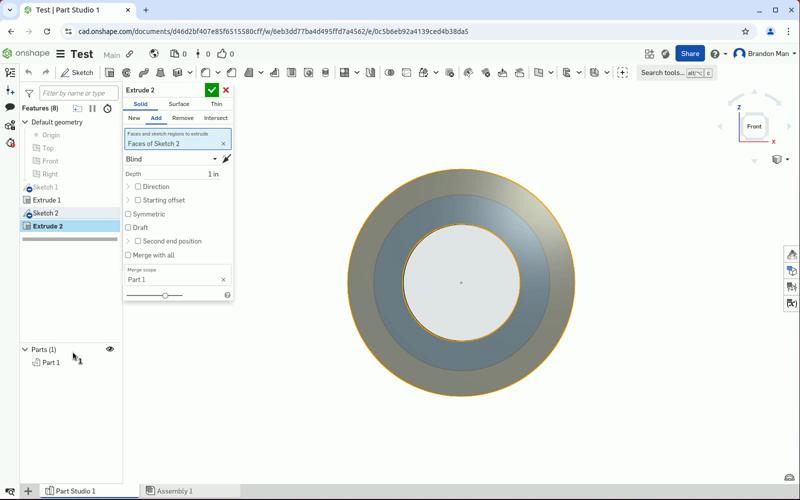
mouse_move(143, 106)
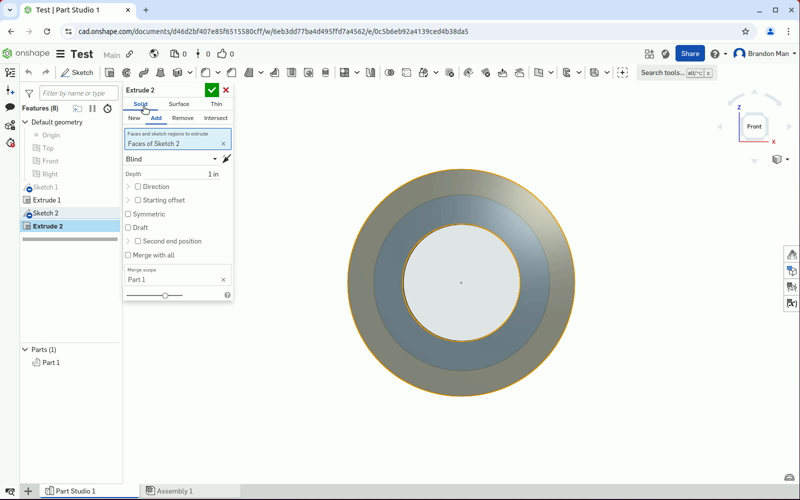
click(143, 106)
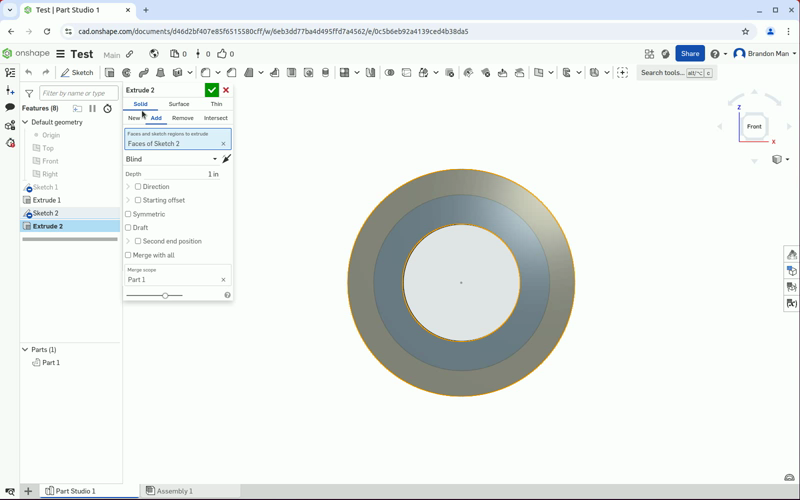
mouse_move(137, 120)
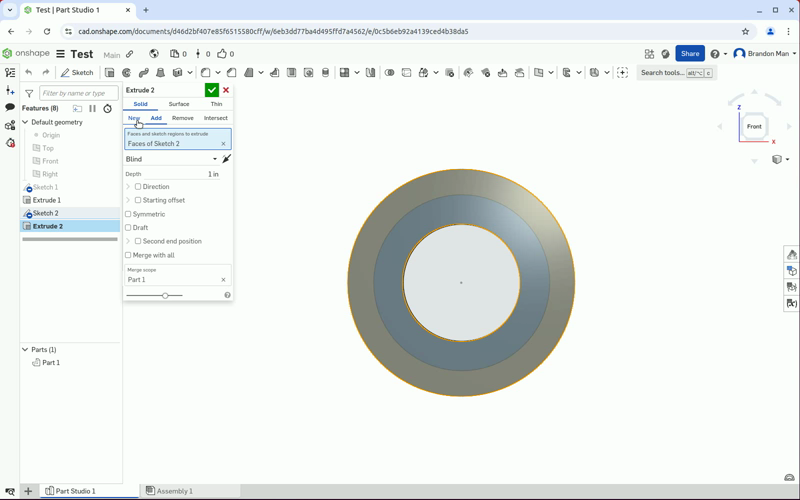
click(137, 120)
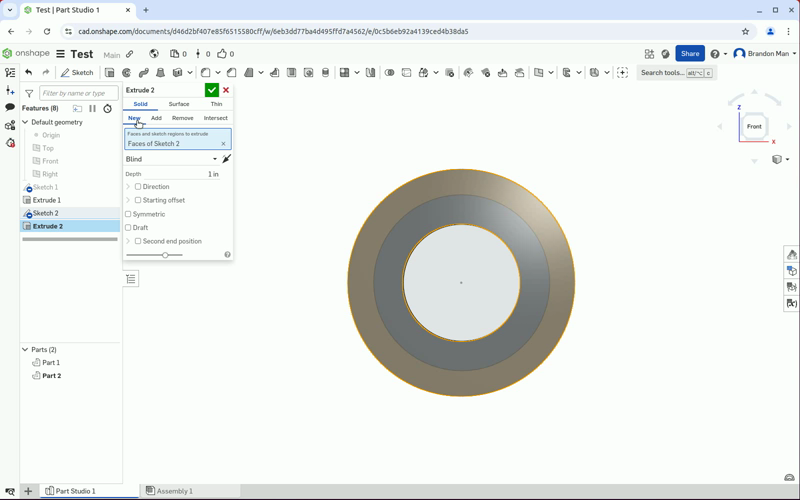
key(tab, 4)
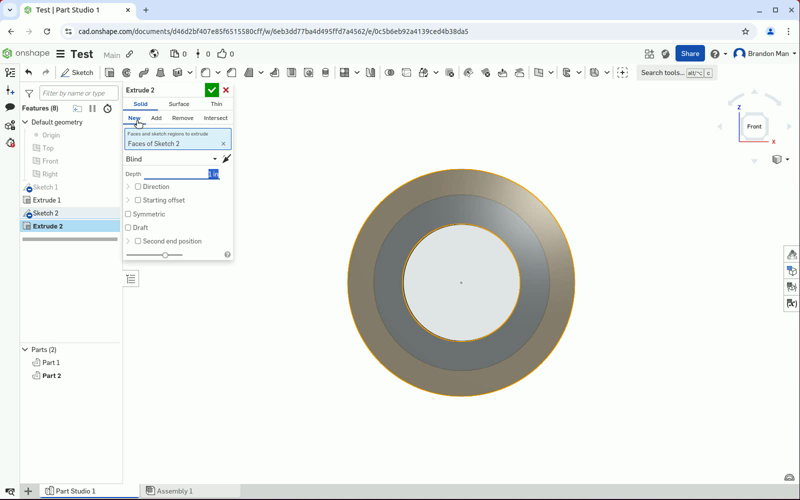
text(4.574)
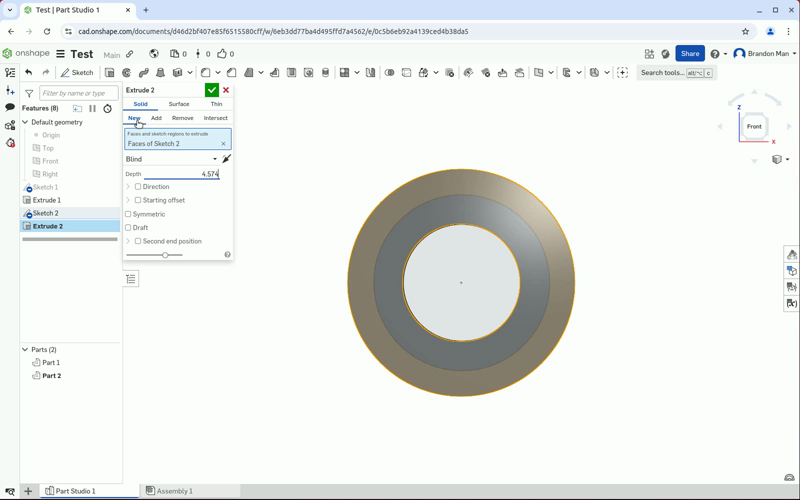
key(enter)
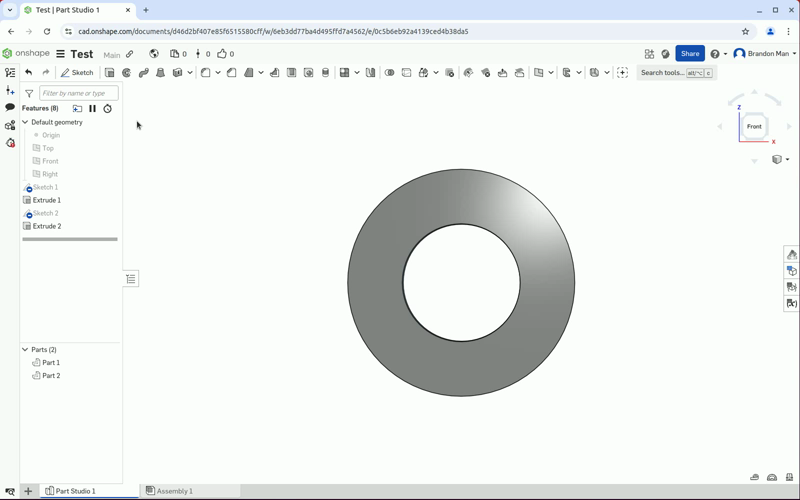
key(shift+h)
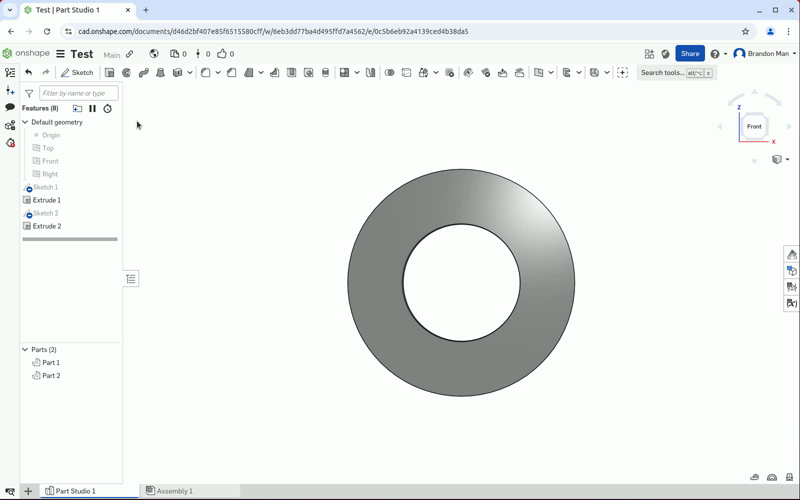
key(shift+h)
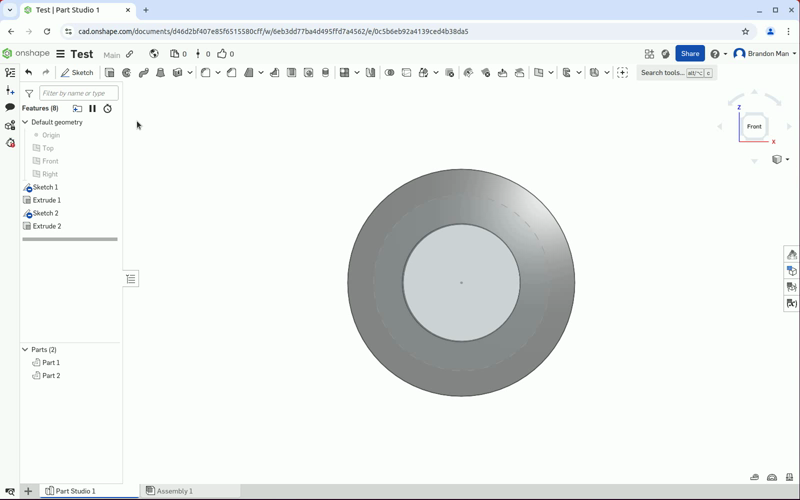
key(shift+7)
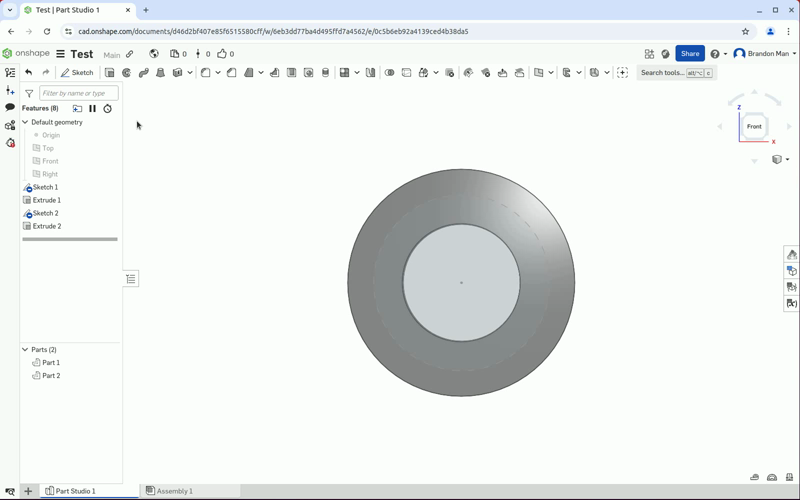
key(left, 2)
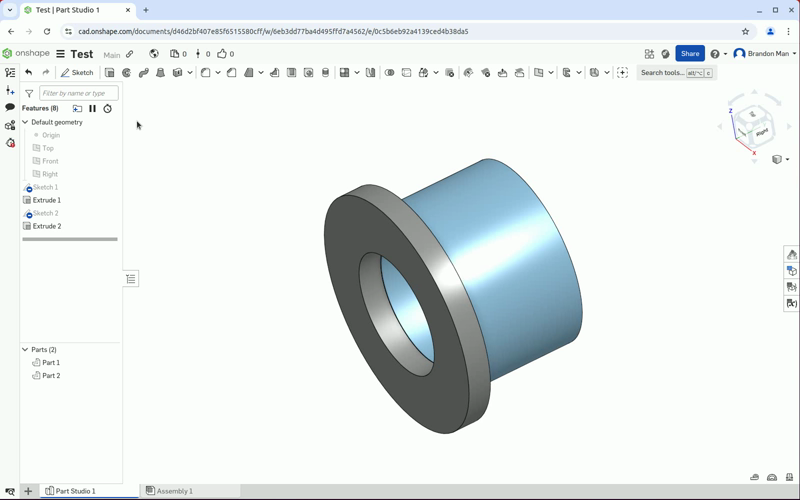
key(down, 2)
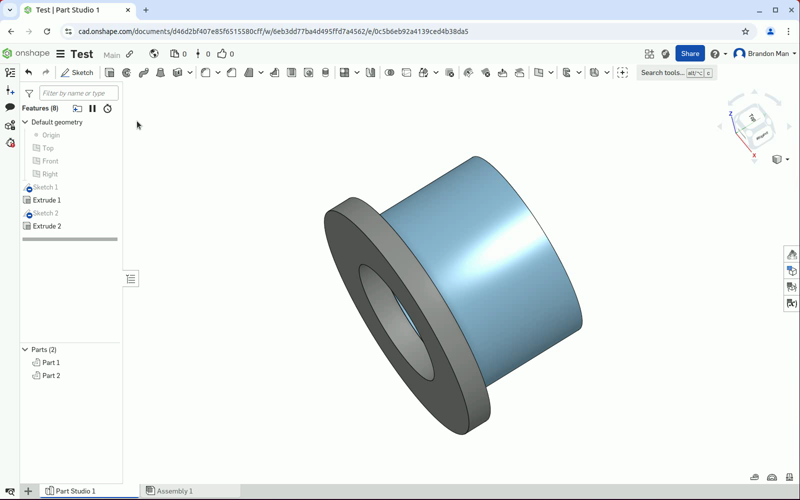
key(up, 2)
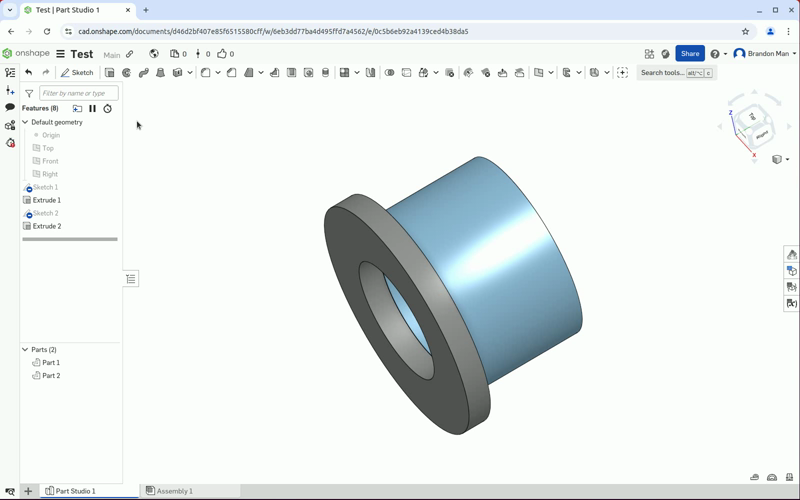
key(right, 2)
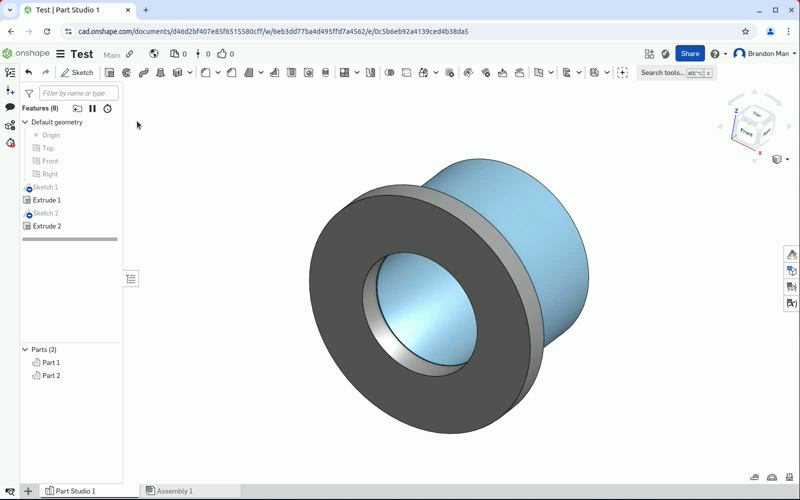
mouse_move(73, 189)
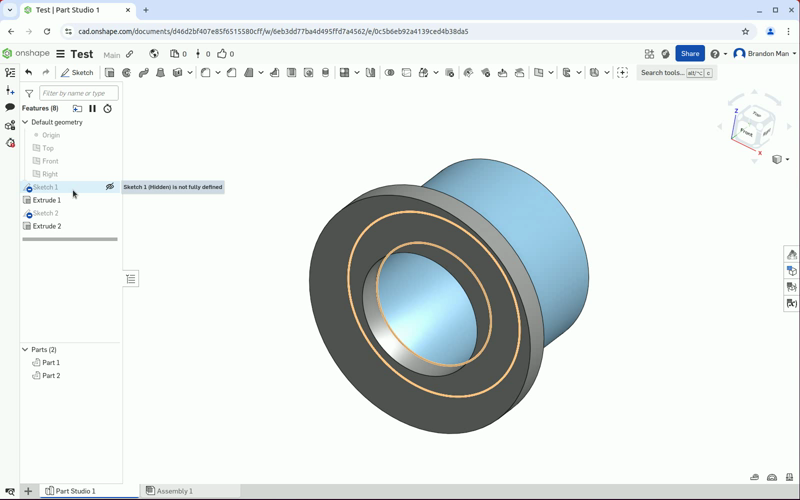
click(73, 189)